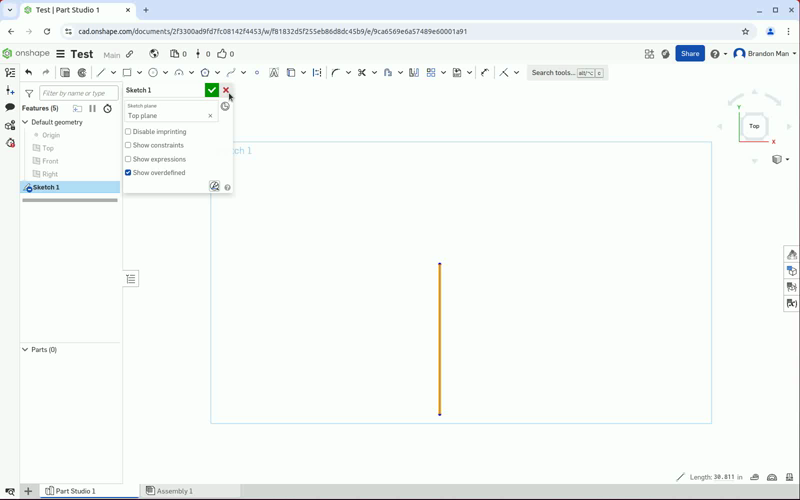
key(shift+h)
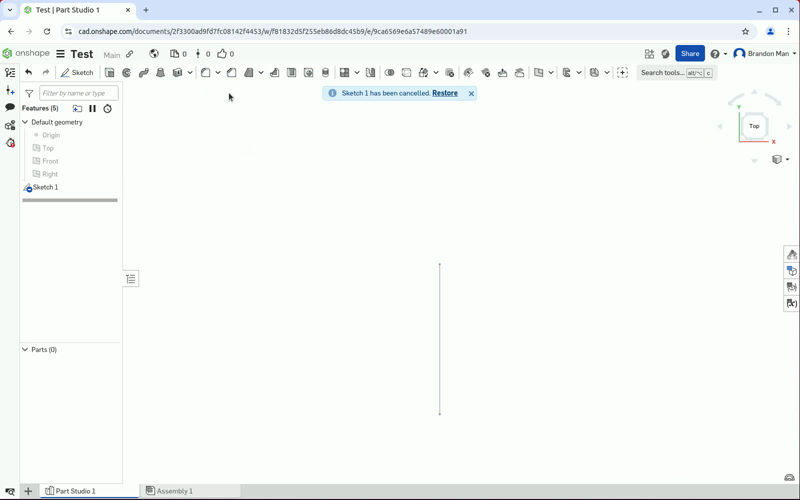
key(shift+s)
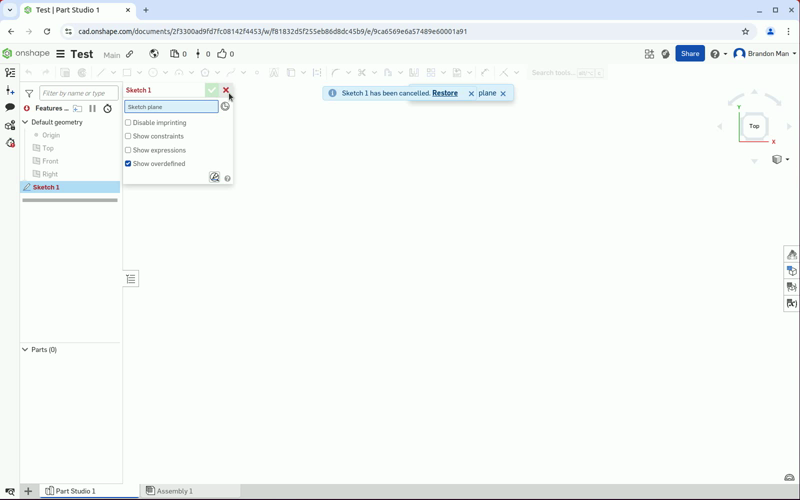
mouse_move(73, 150)
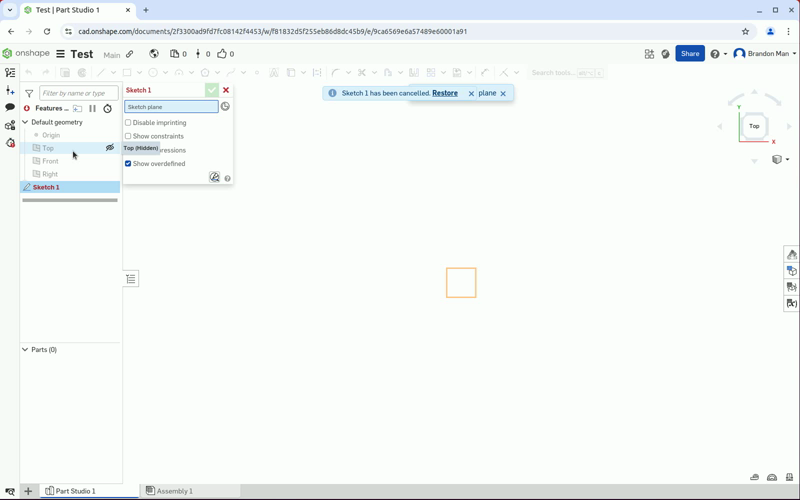
click(73, 150)
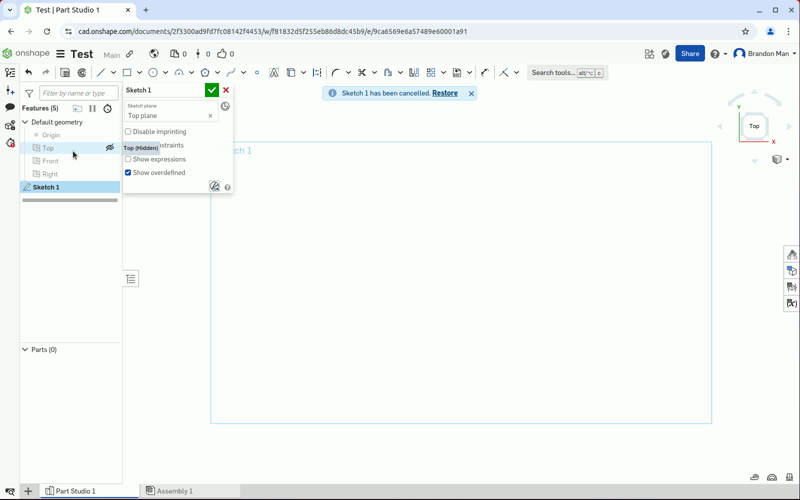
mouse_move(73, 352)
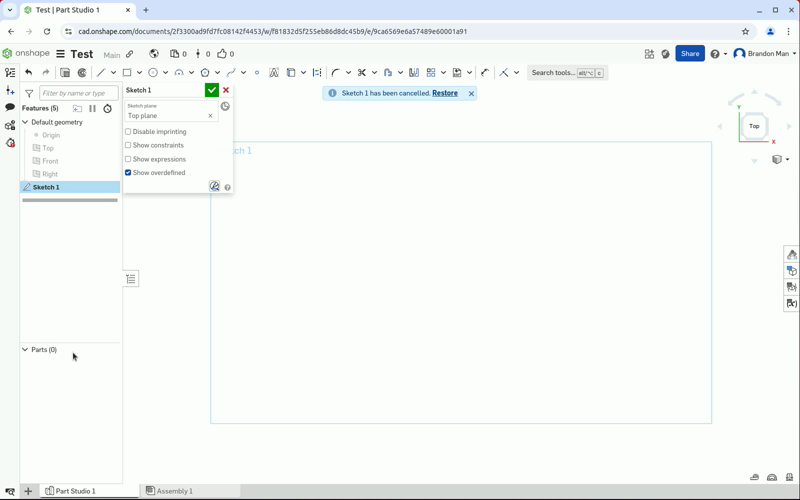
key(y)
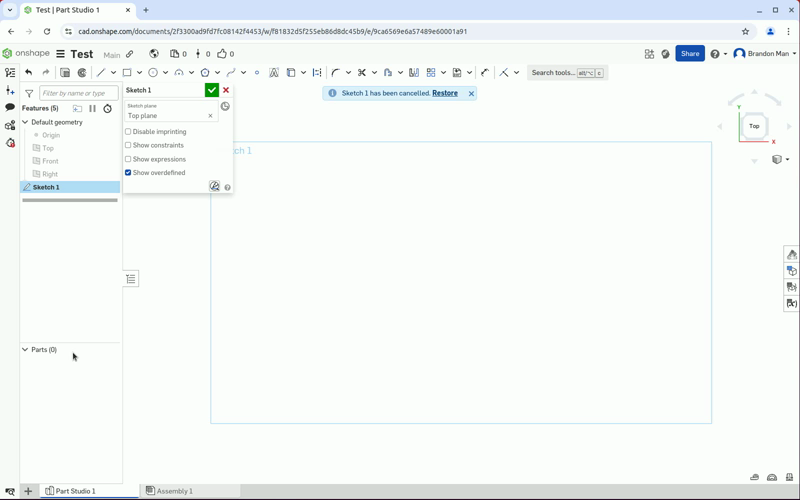
key(l)
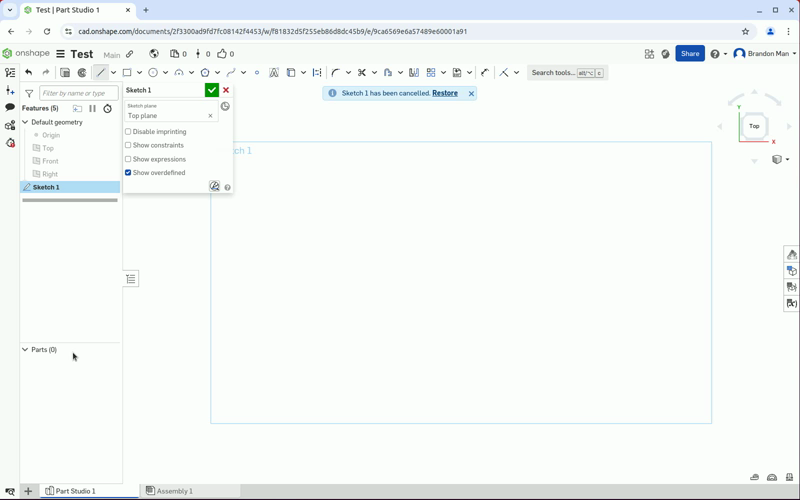
key_down(shift)
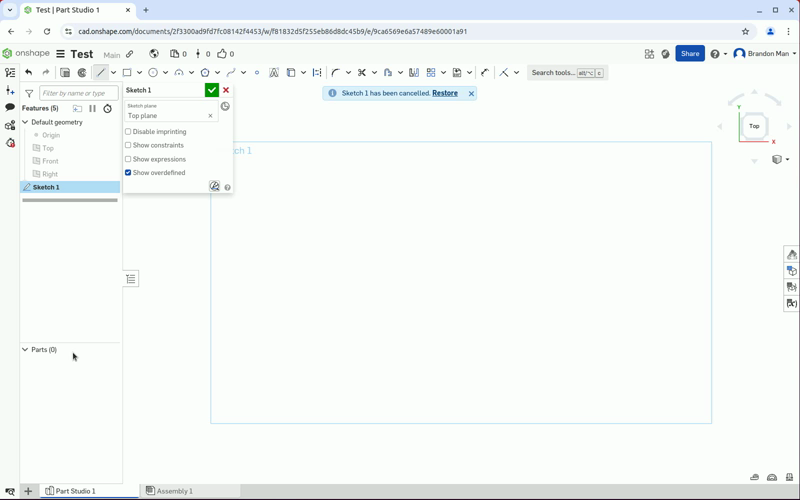
mouse_move(437, 307)
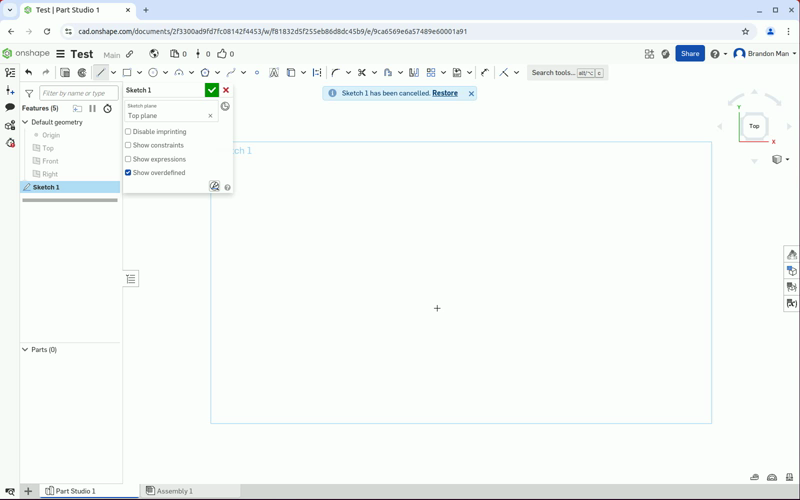
click(437, 307)
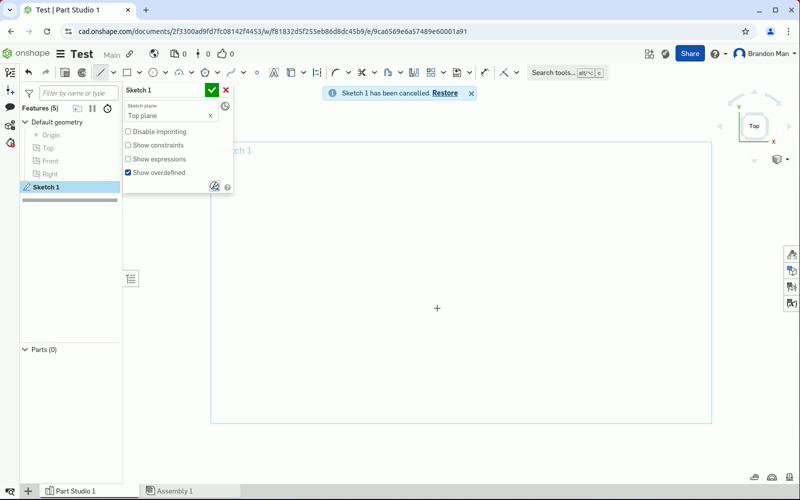
key_up(shift)
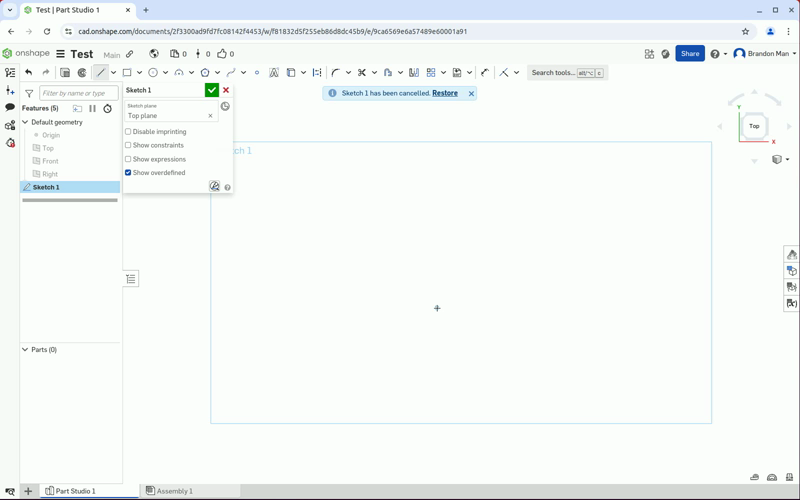
key_down(shift)
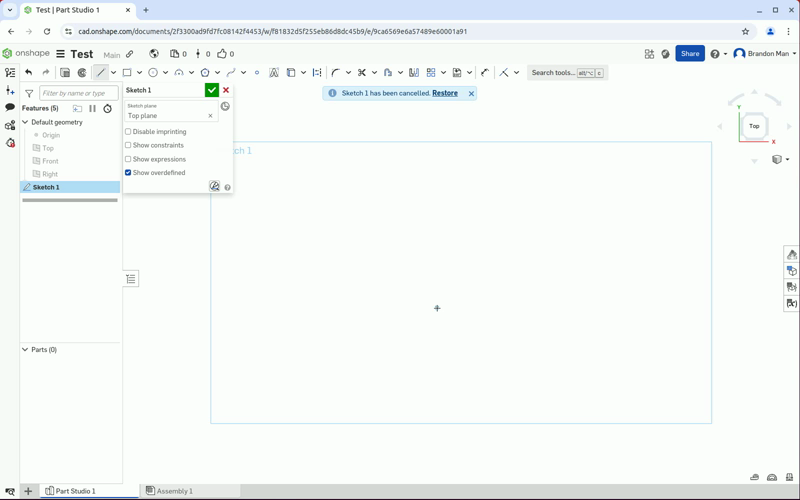
mouse_move(467, 307)
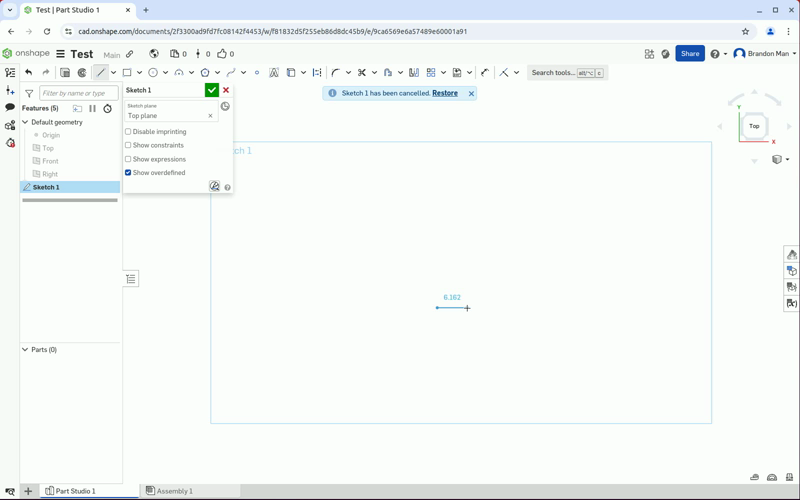
mouse_move(487, 307)
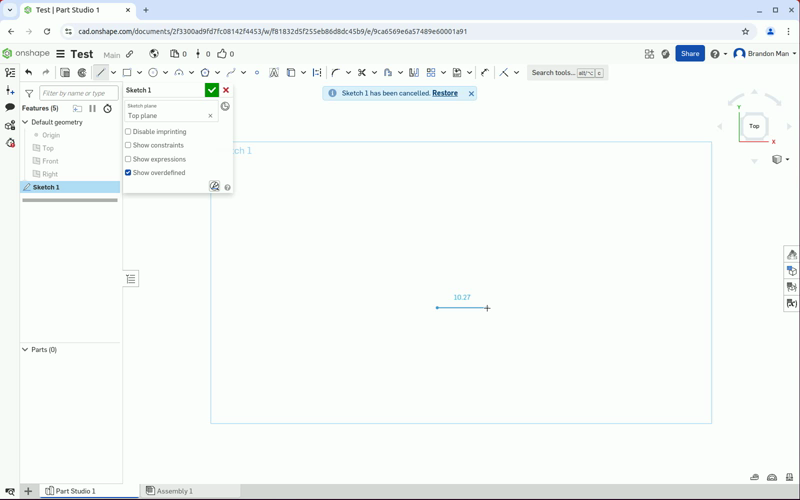
click(487, 307)
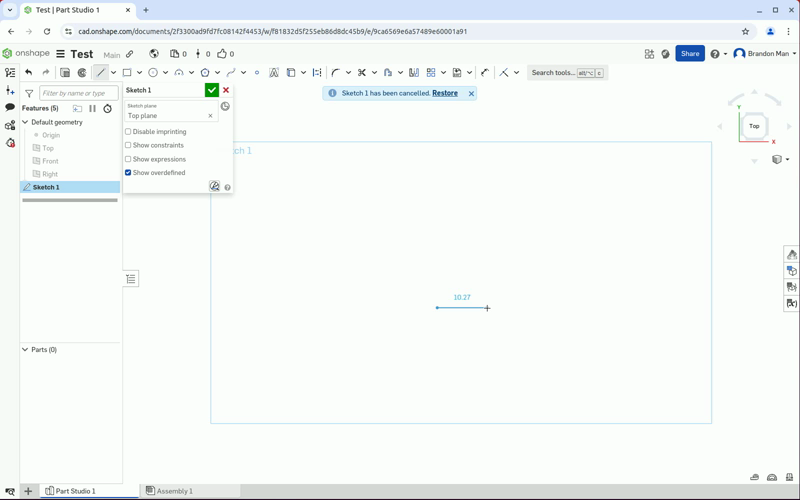
key_up(shift)
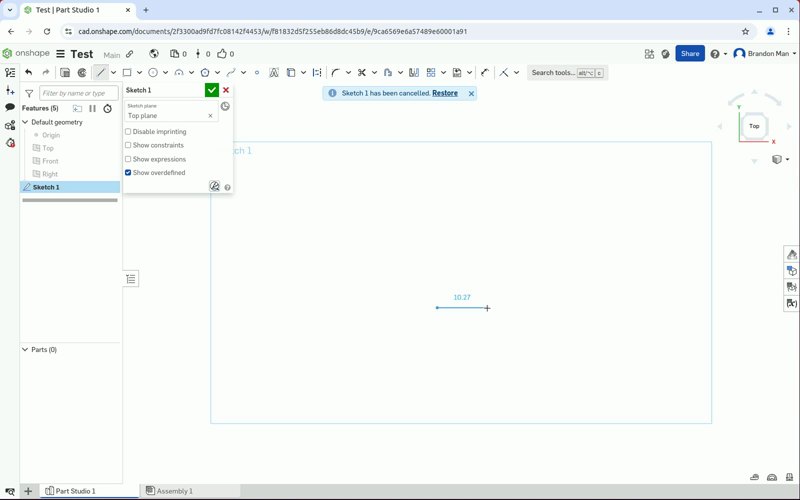
key_down(shift)
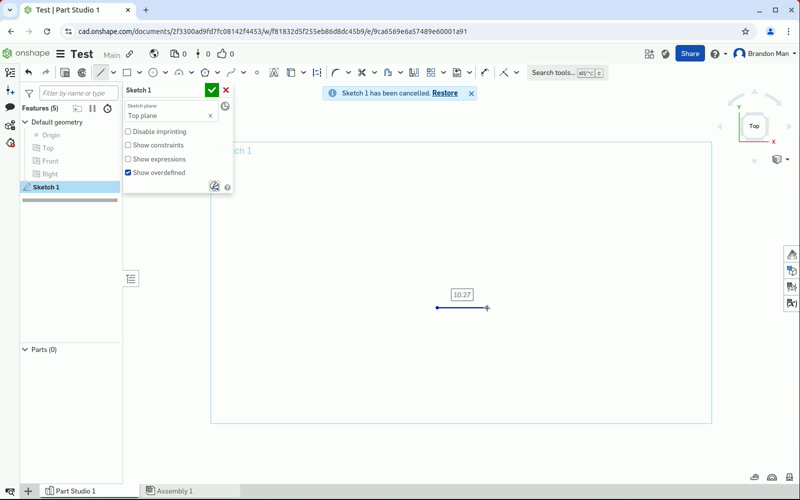
mouse_move(517, 307)
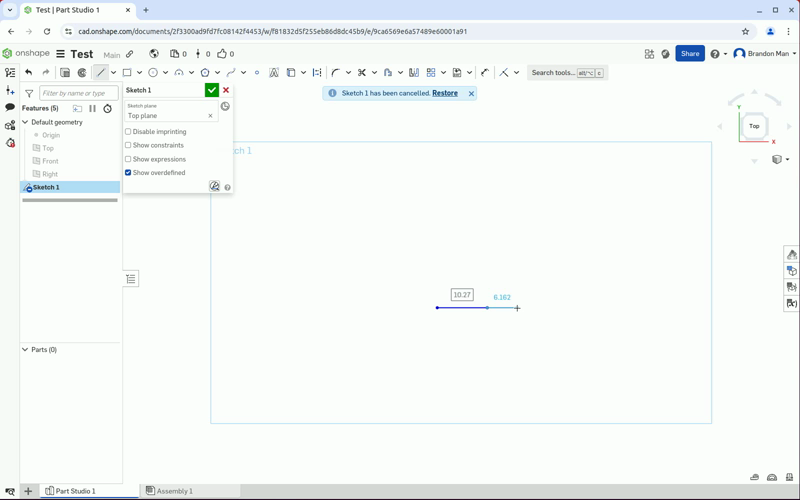
mouse_move(487, 257)
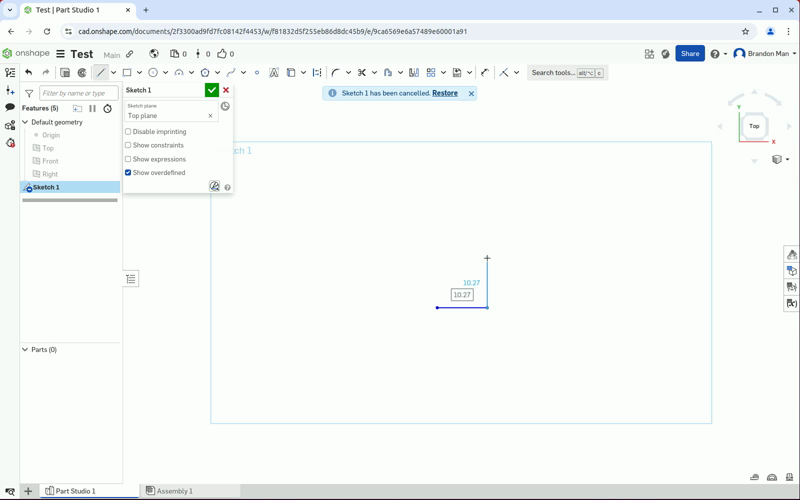
click(487, 257)
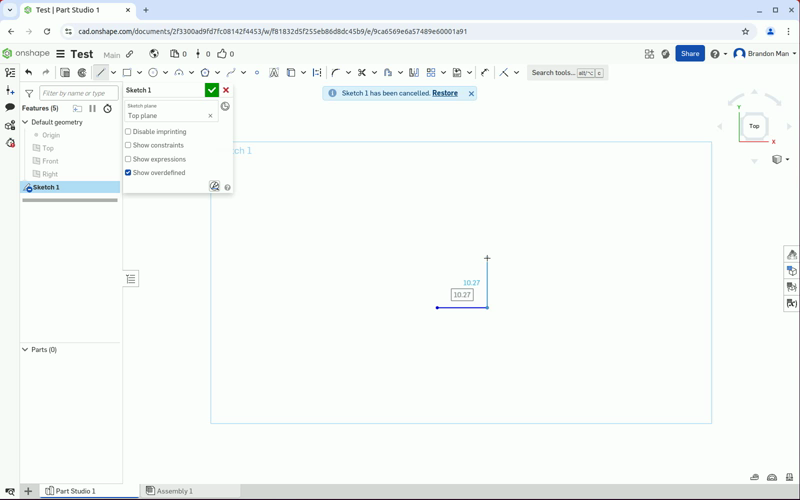
key_up(shift)
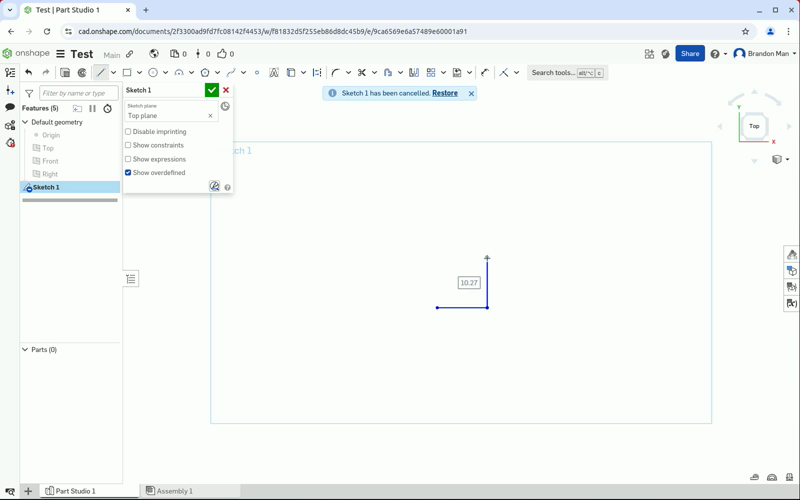
key_down(shift)
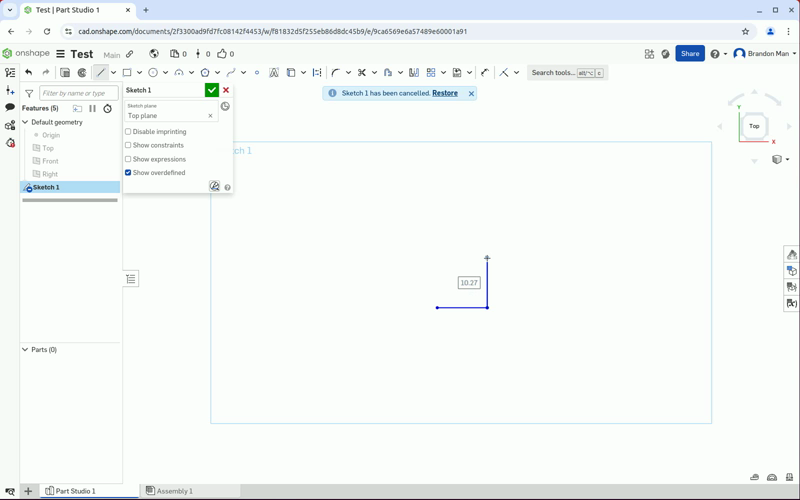
mouse_move(517, 257)
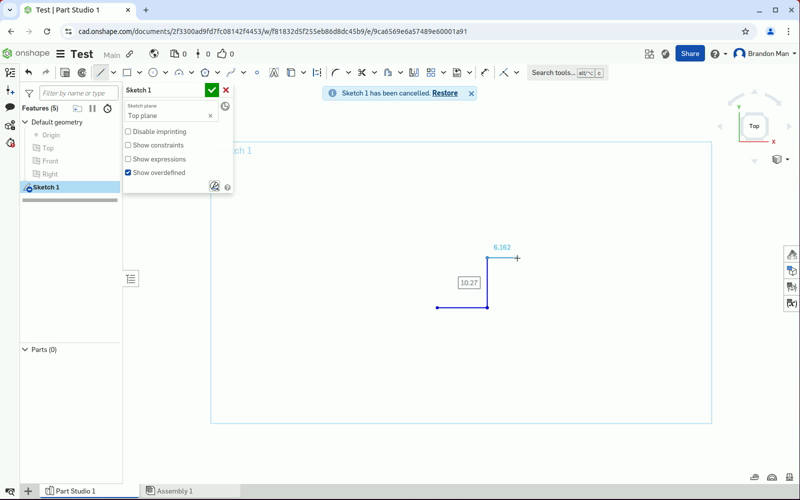
mouse_move(437, 257)
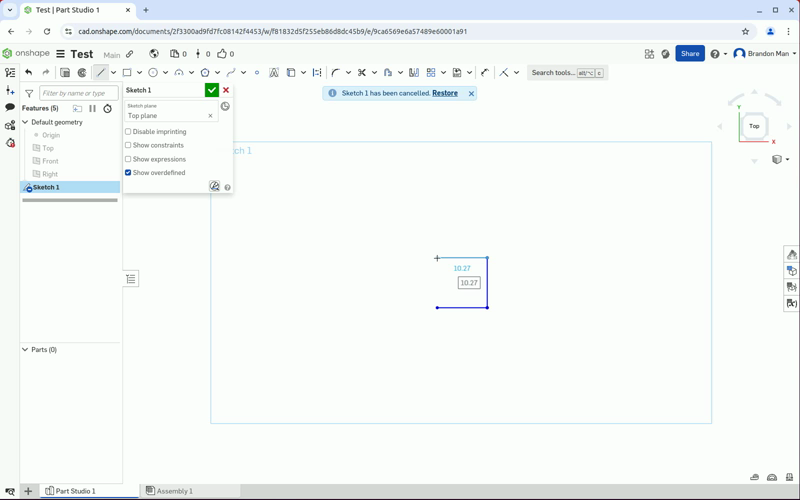
click(437, 257)
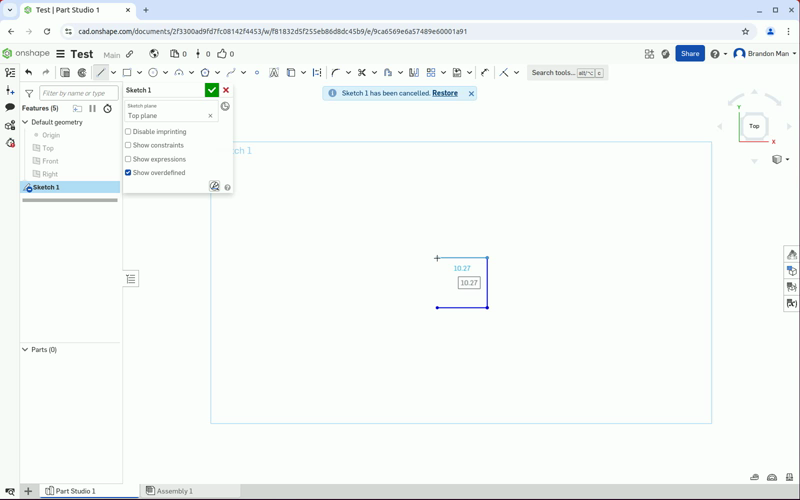
key_up(shift)
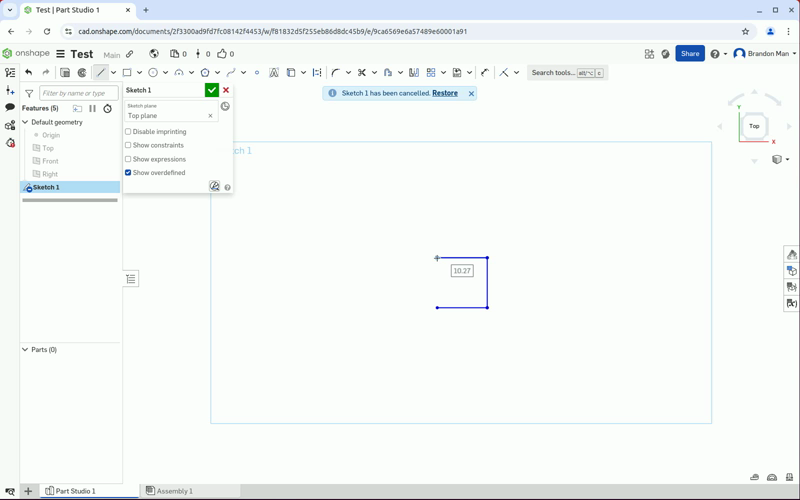
mouse_move(467, 257)
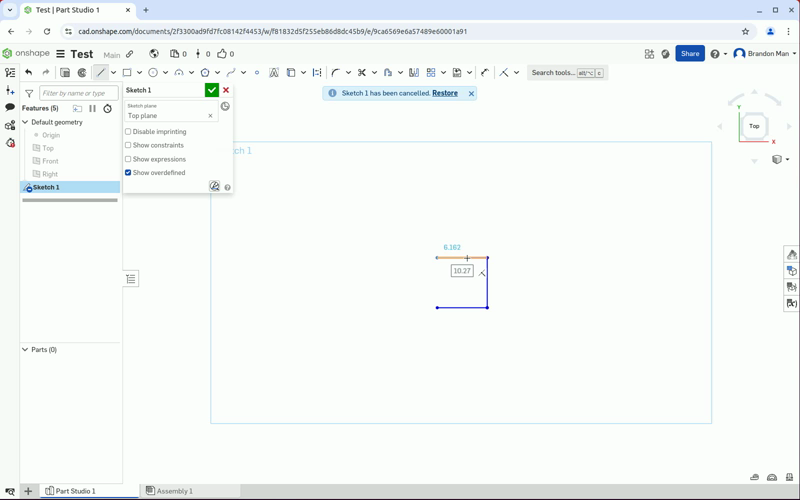
key_down(shift)
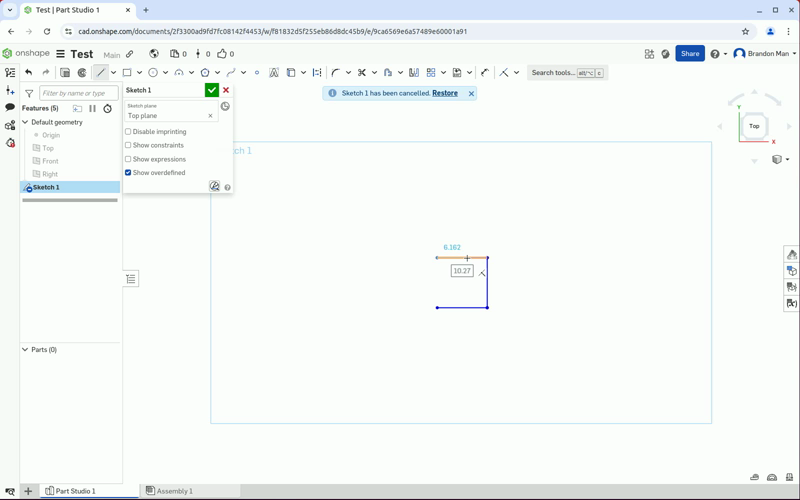
mouse_move(437, 307)
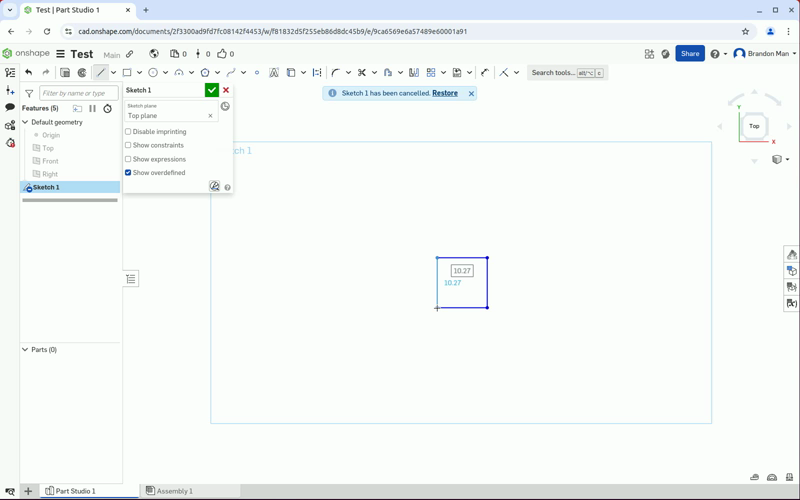
key_up(shift)
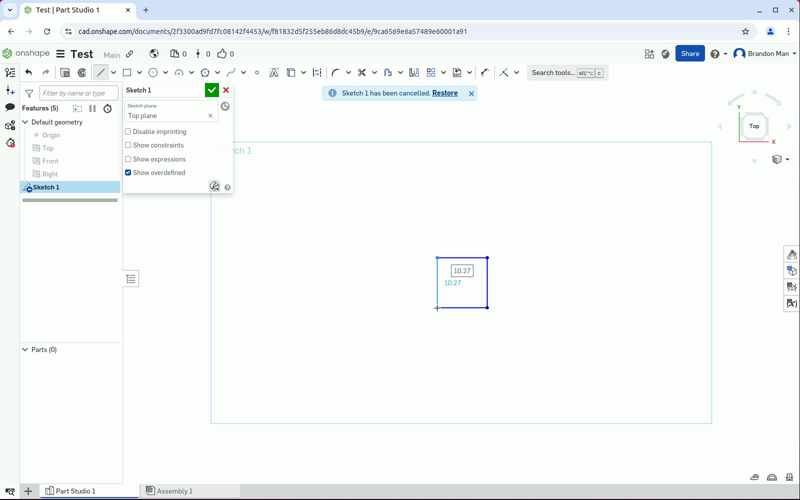
click(437, 307)
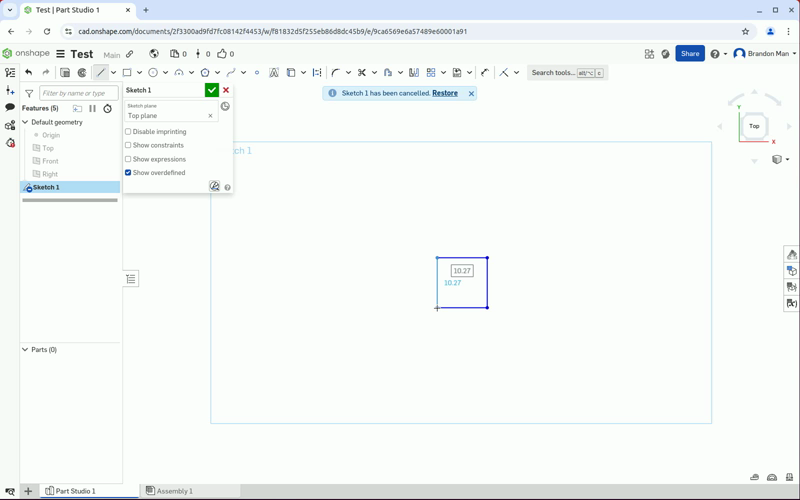
key(esc)
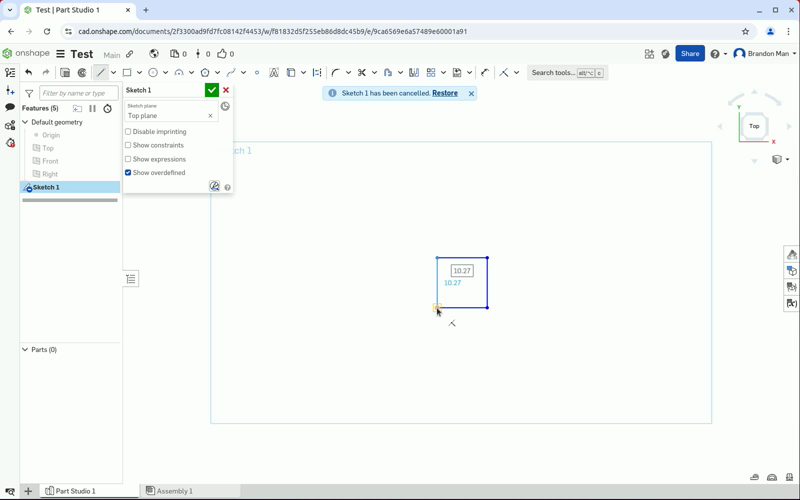
mouse_move(456, 259)
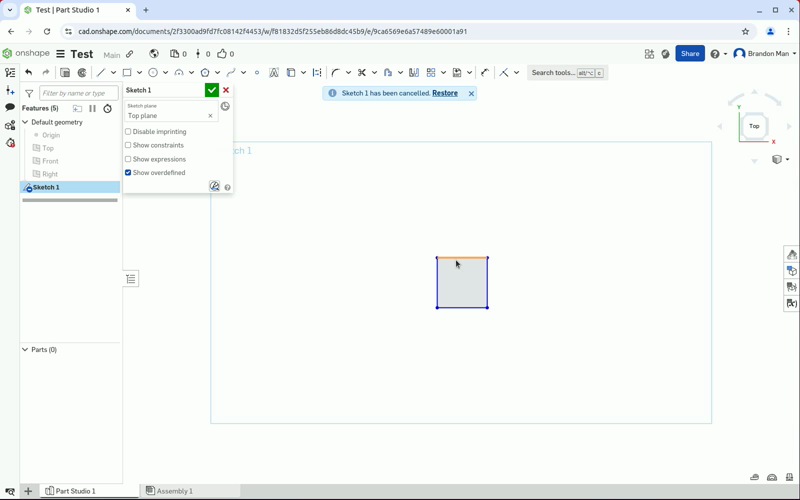
click(456, 259)
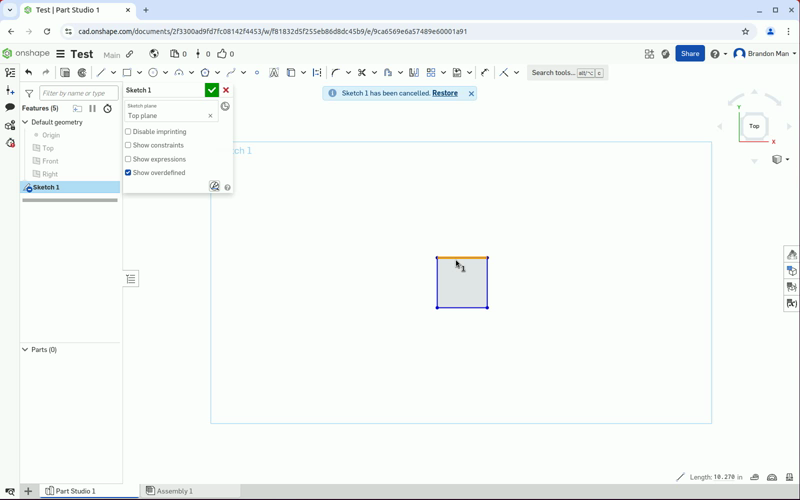
mouse_move(73, 352)
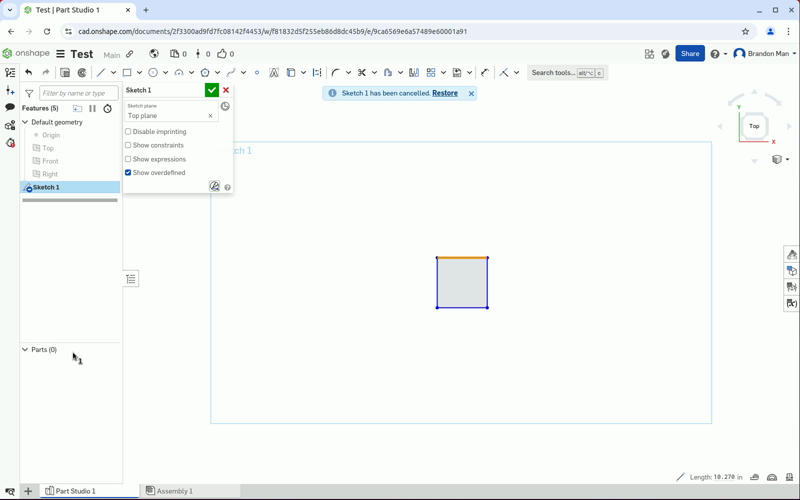
key(shift+y)
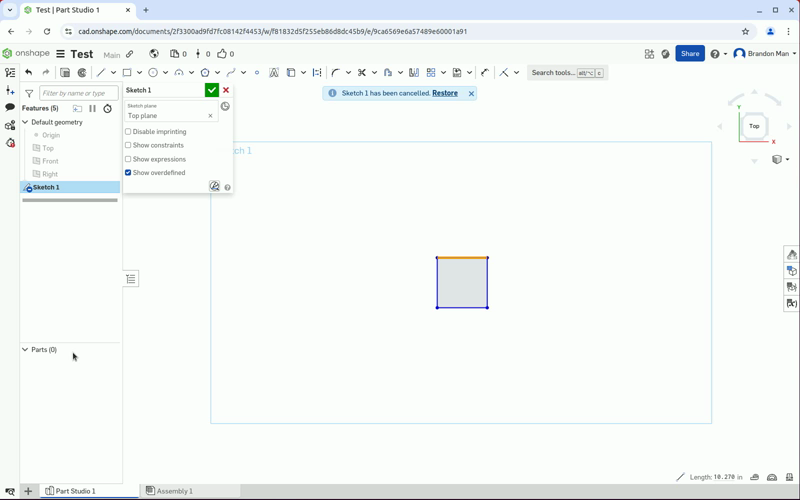
key(shift+e)
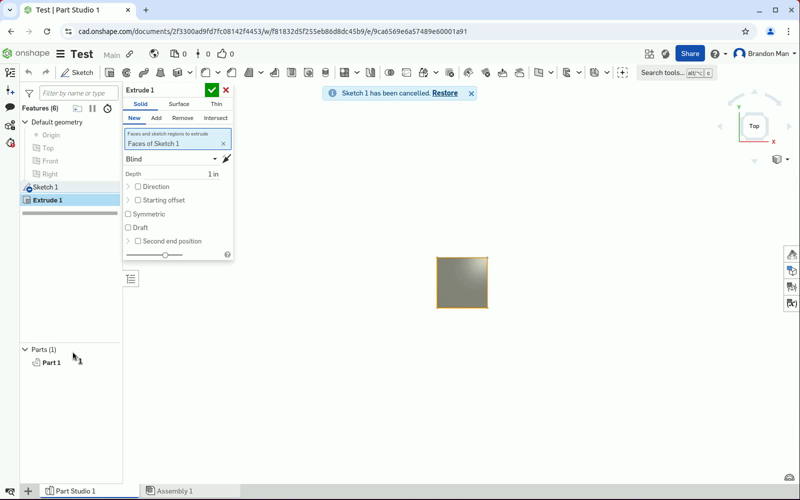
mouse_move(143, 106)
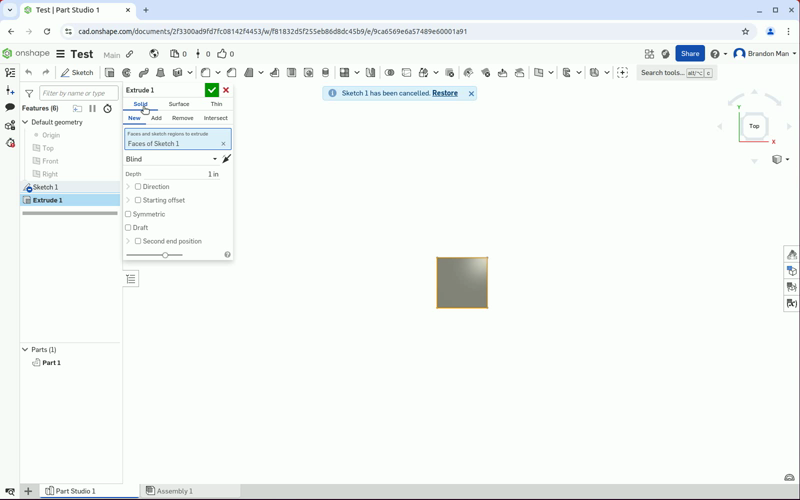
click(143, 106)
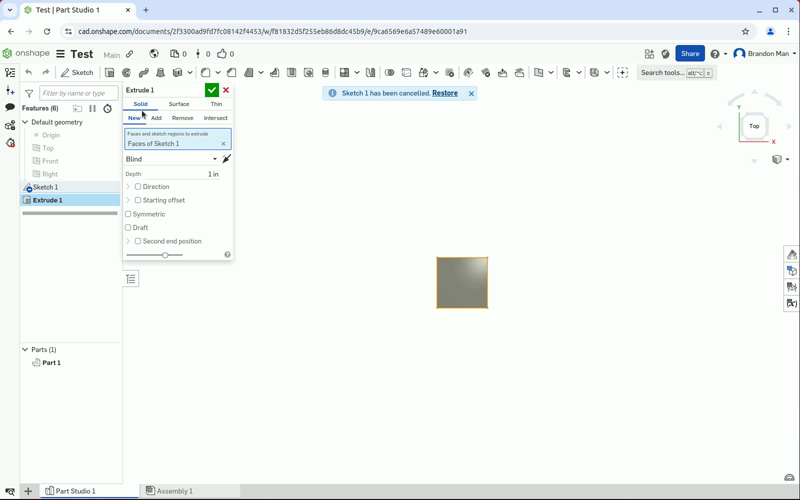
mouse_move(137, 120)
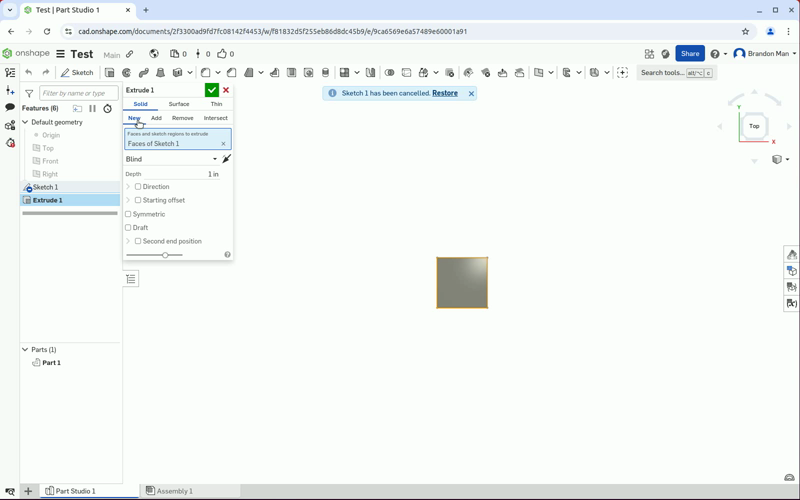
click(137, 120)
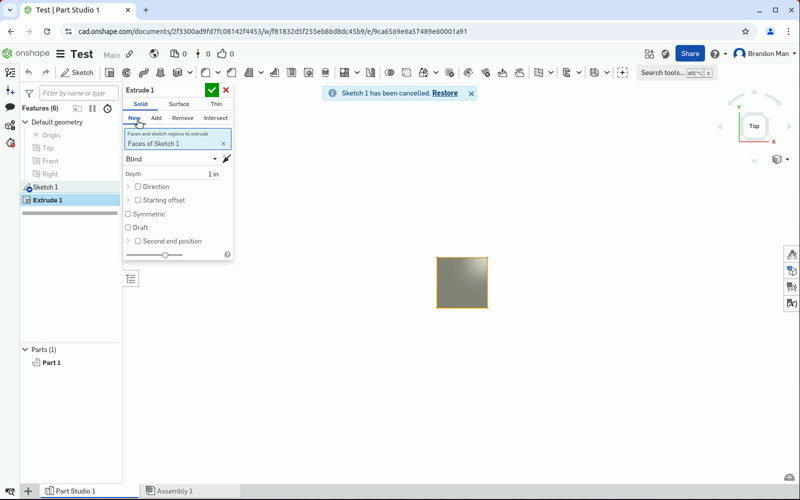
key(tab, 4)
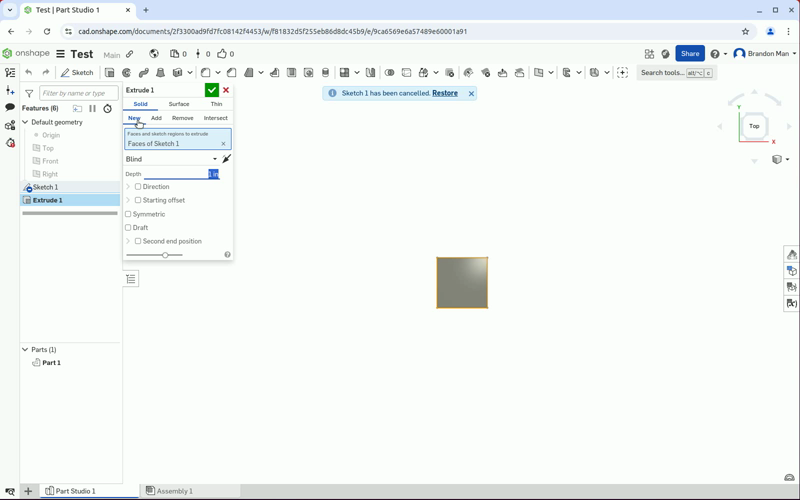
text(23.108)
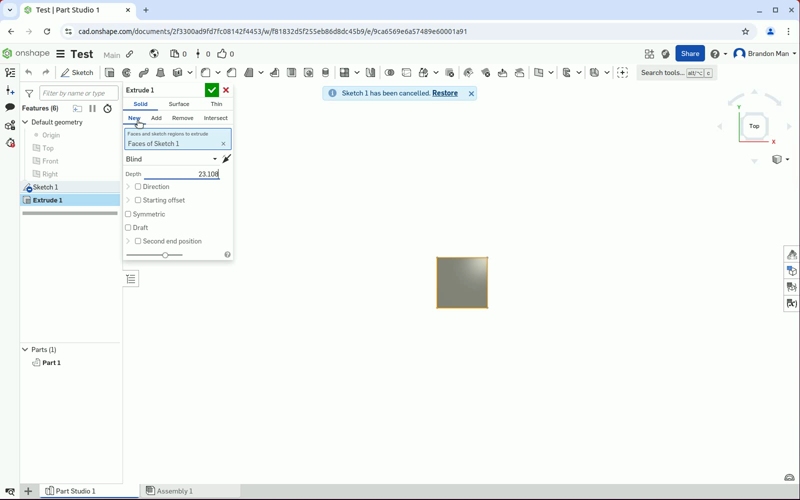
key(enter)
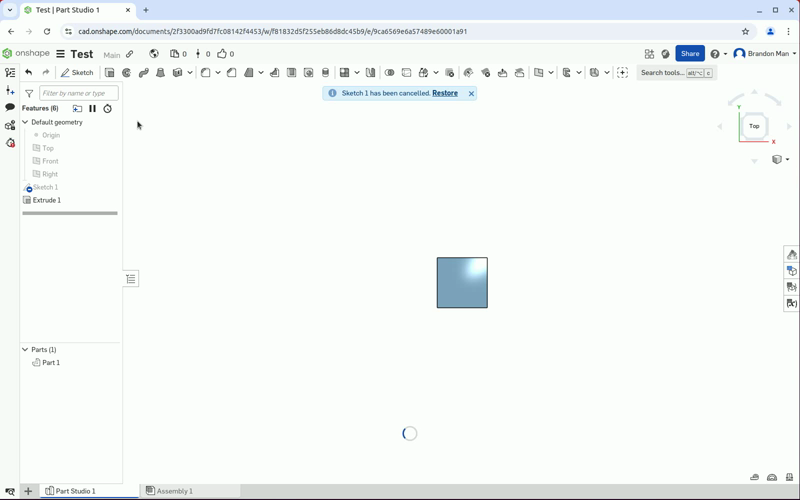
key(shift+h)
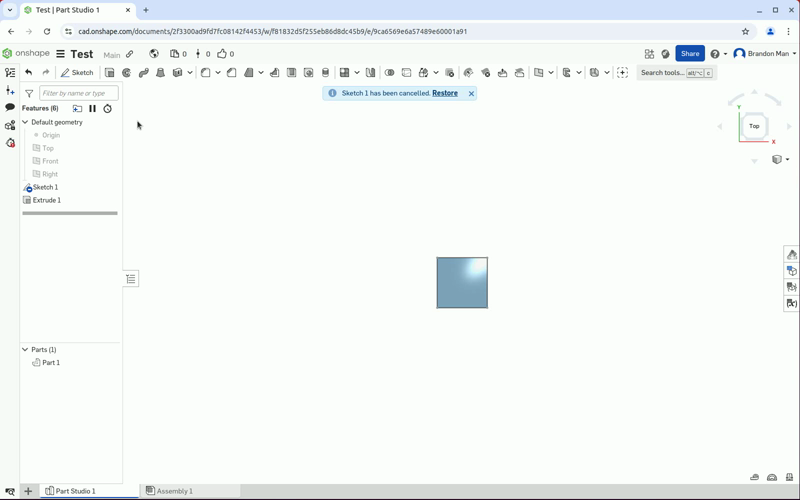
key(shift+h)
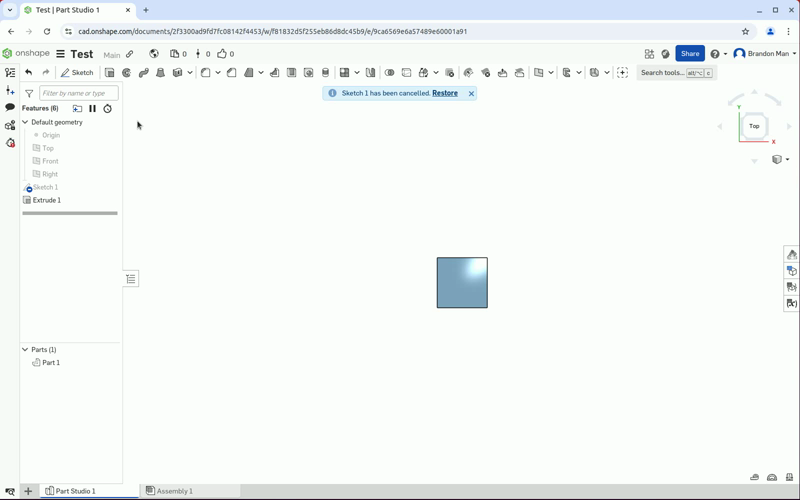
mouse_move(73, 189)
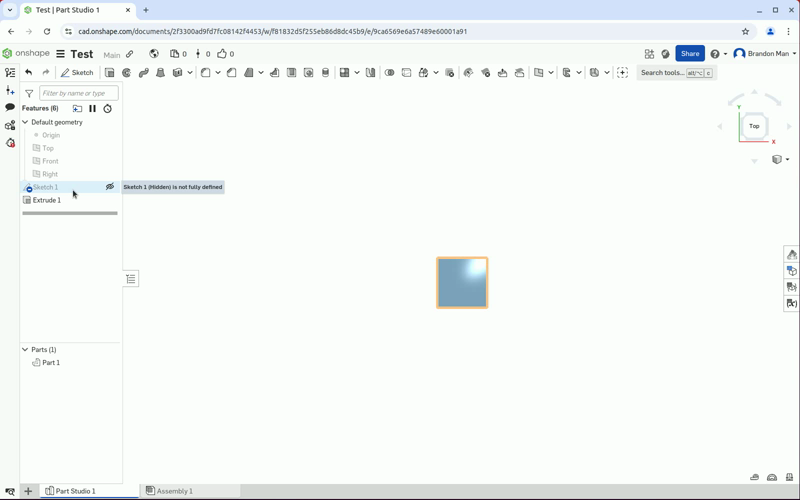
click(73, 189)
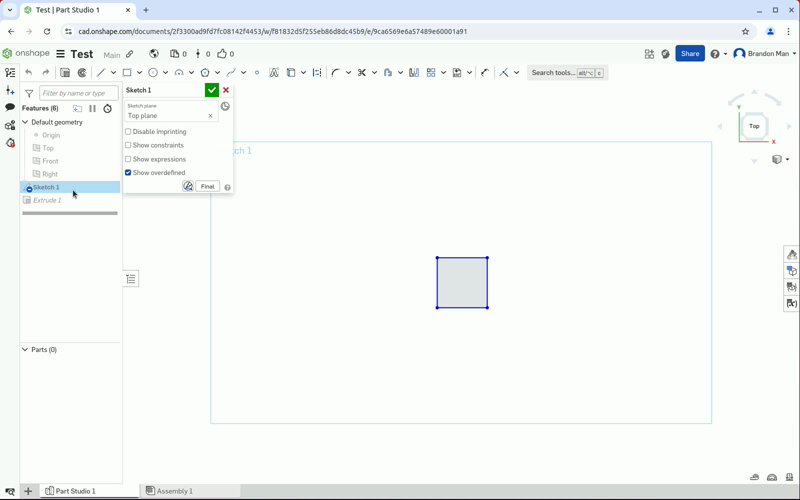
mouse_move(229, 92)
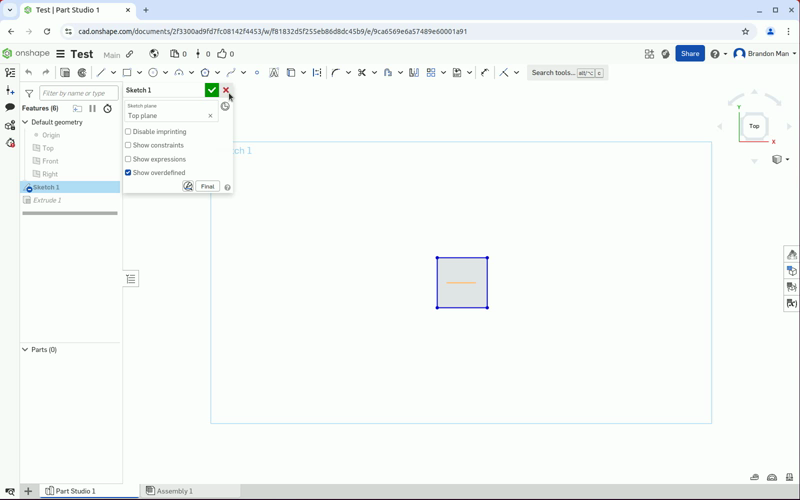
click(229, 92)
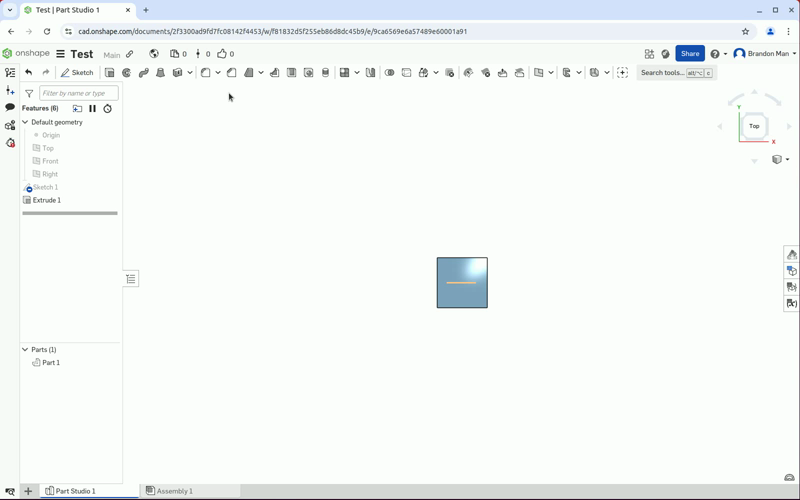
mouse_move(541, 75)
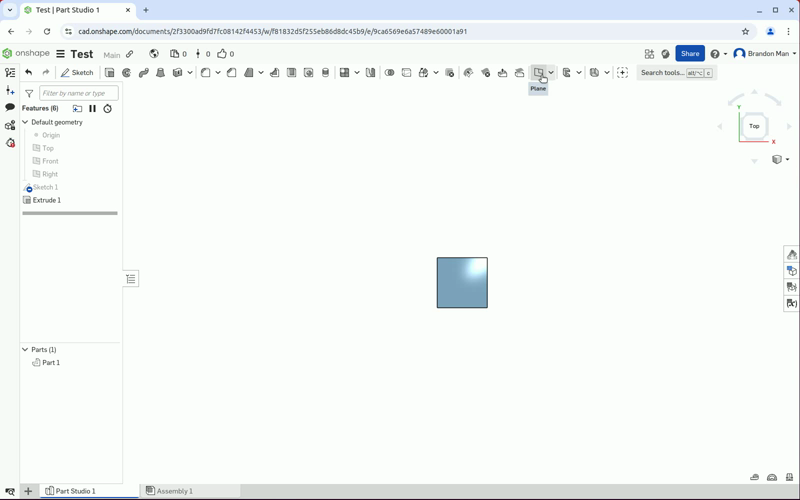
click(541, 75)
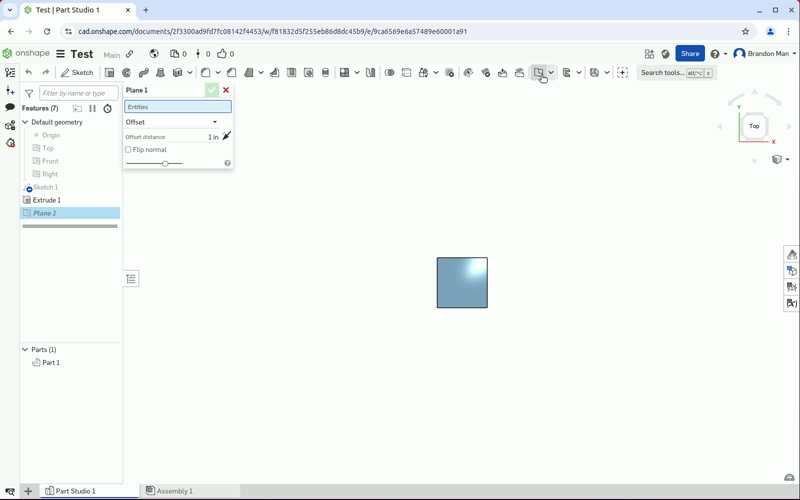
mouse_move(73, 150)
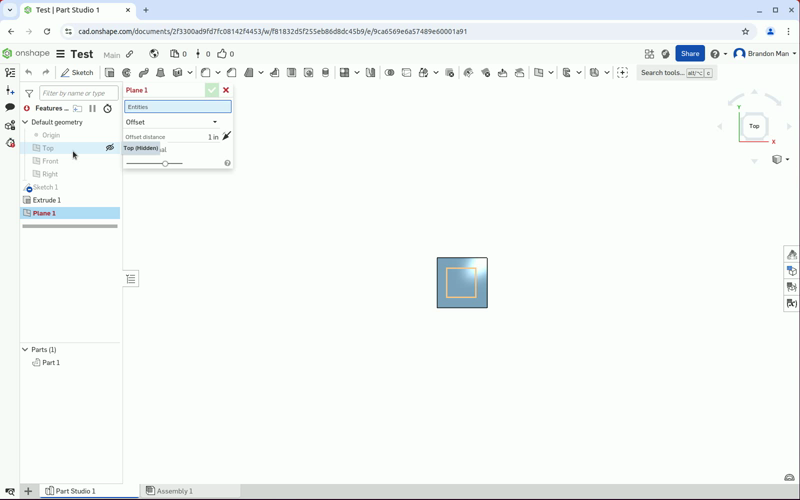
click(73, 150)
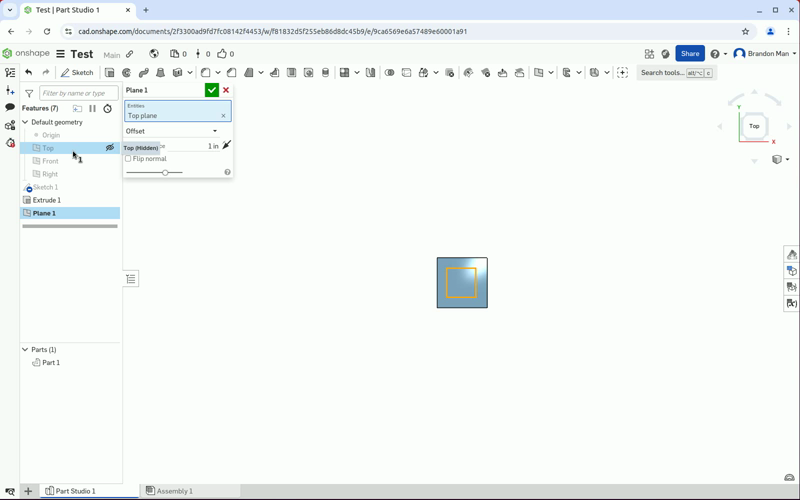
key(tab, 2)
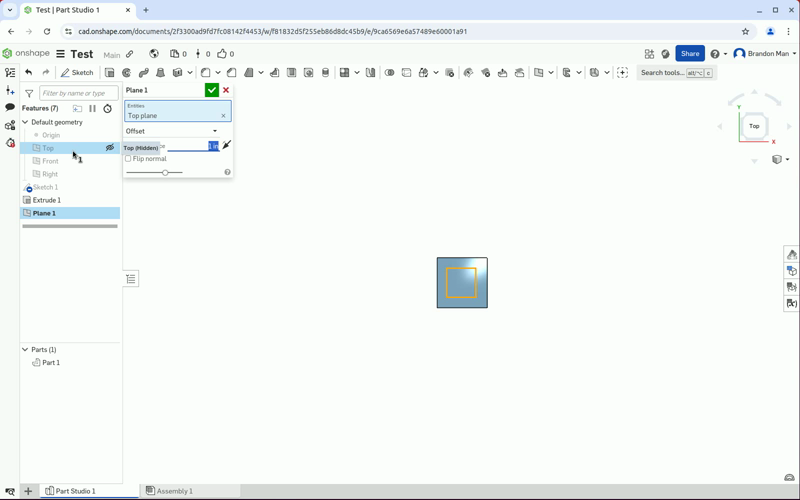
text(23.108)
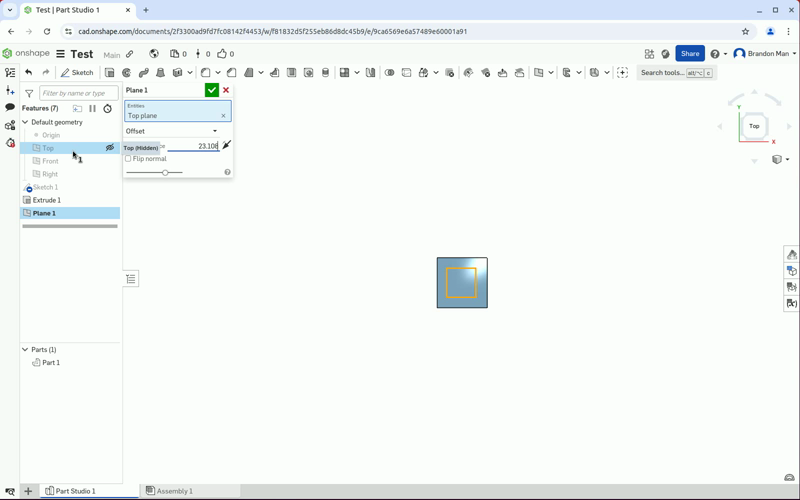
key(enter, 2)
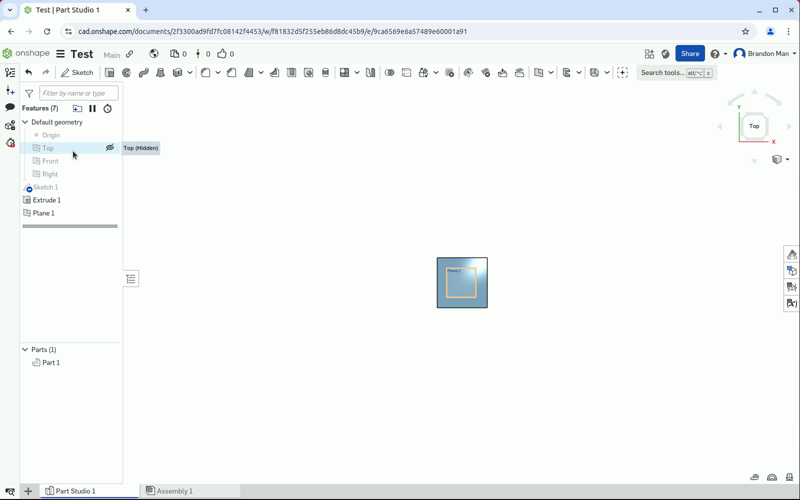
key(shift+s)
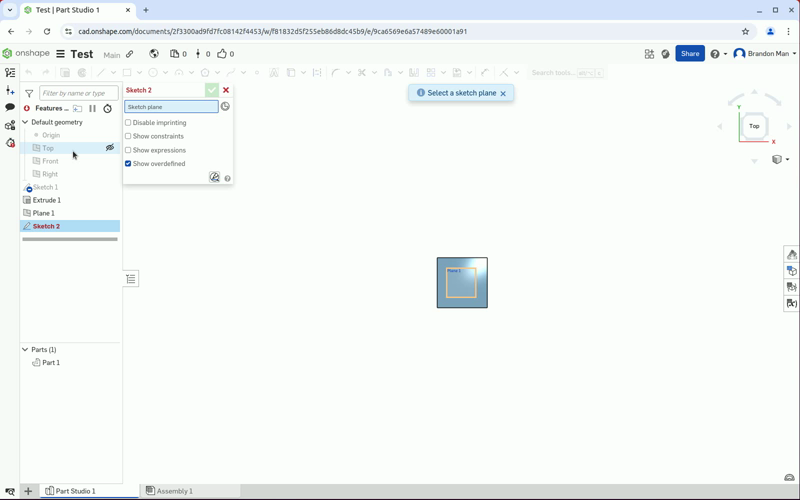
mouse_move(73, 215)
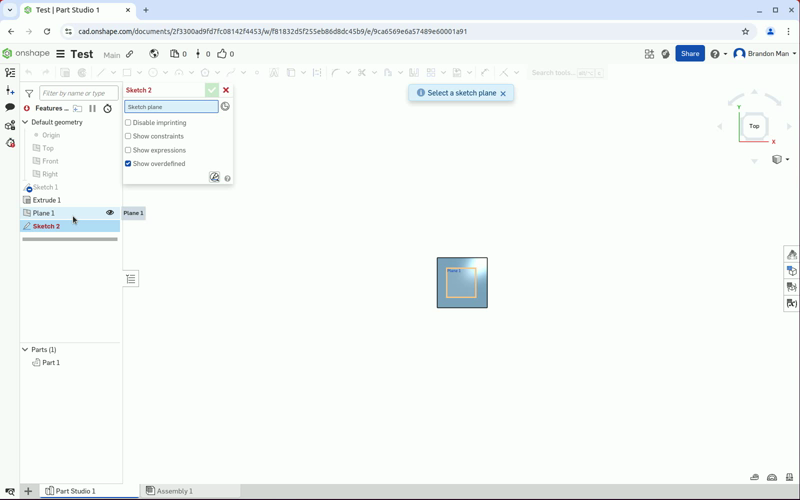
click(73, 215)
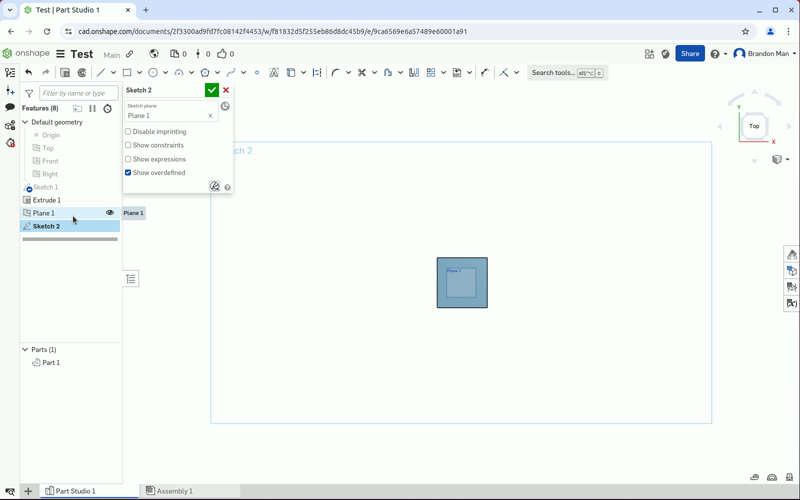
mouse_move(73, 352)
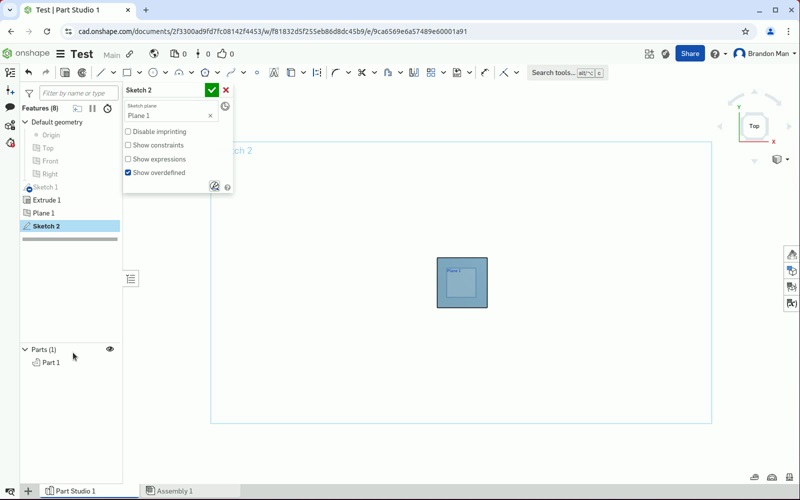
key(y)
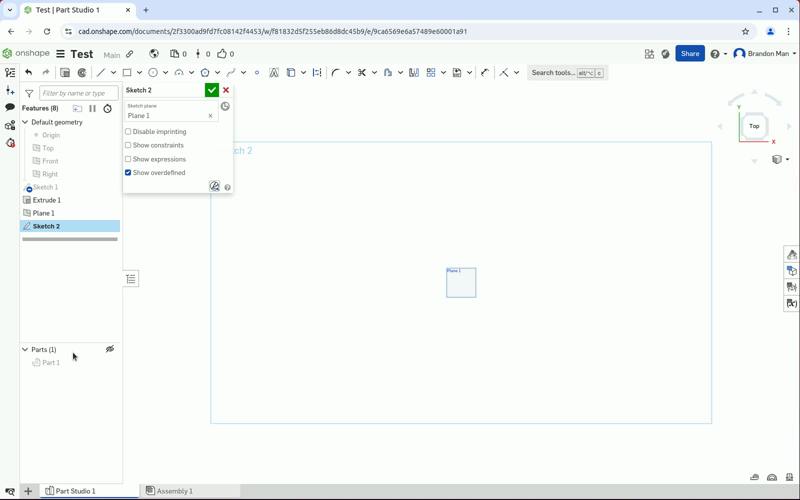
key(l)
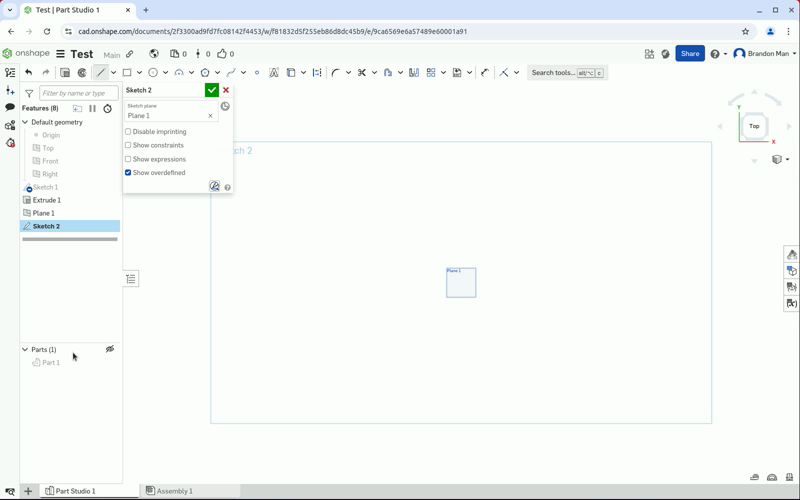
key_down(shift)
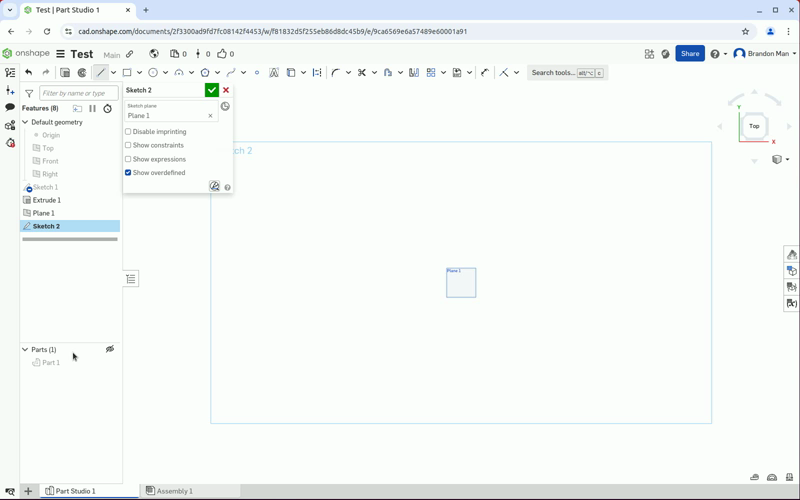
mouse_move(465, 307)
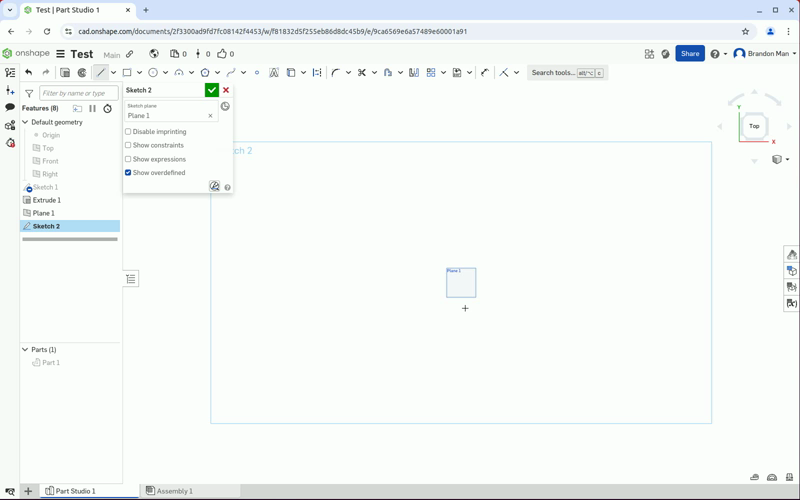
click(465, 307)
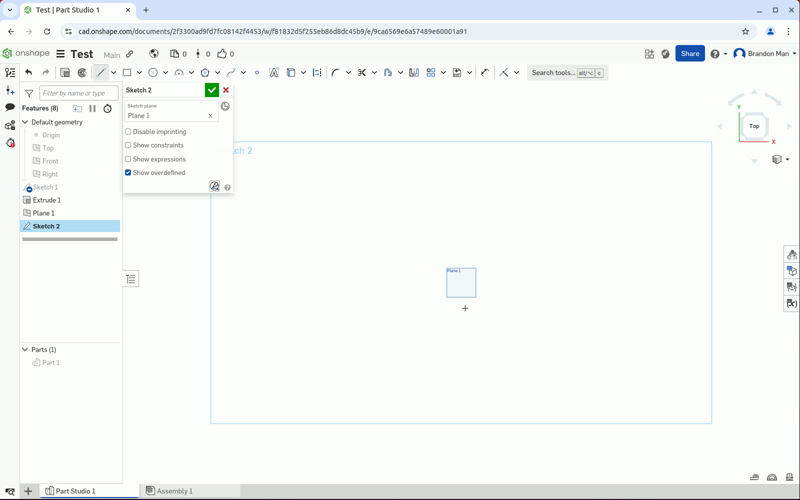
key_up(shift)
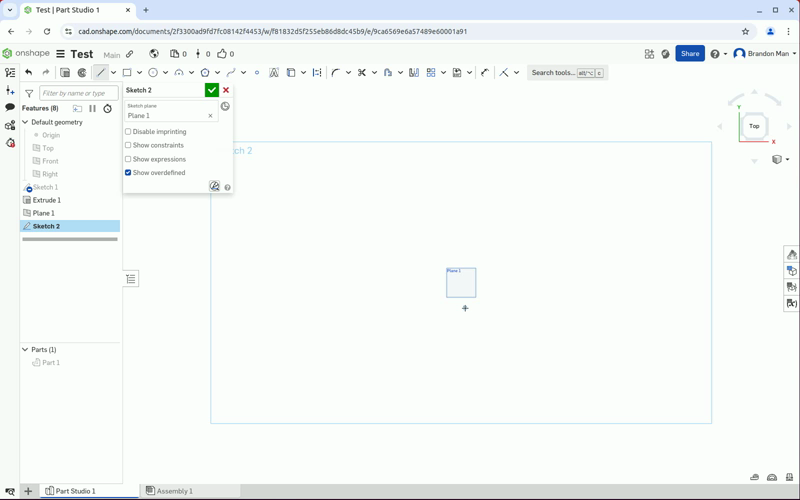
key_down(shift)
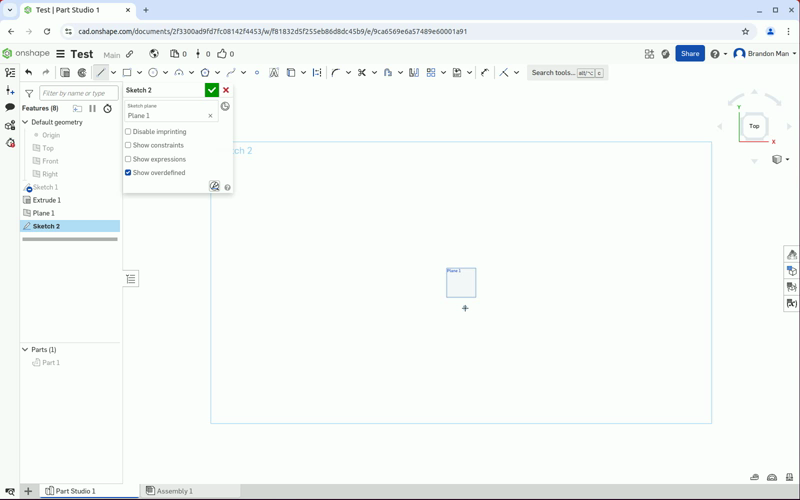
mouse_move(495, 307)
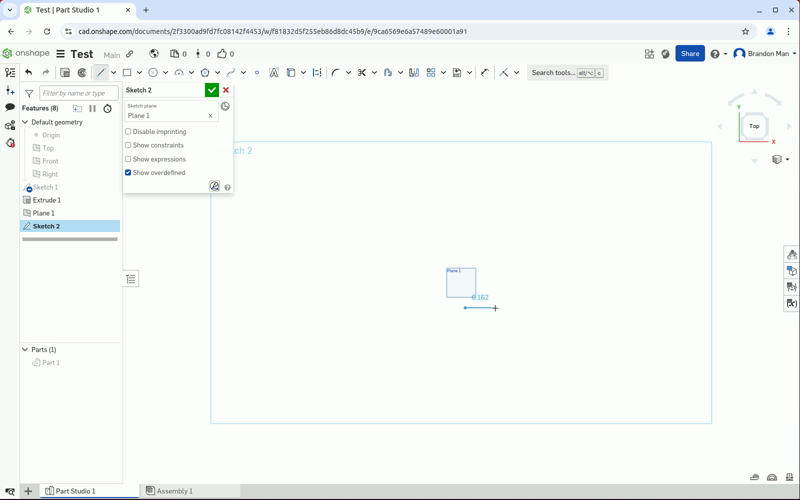
mouse_move(486, 307)
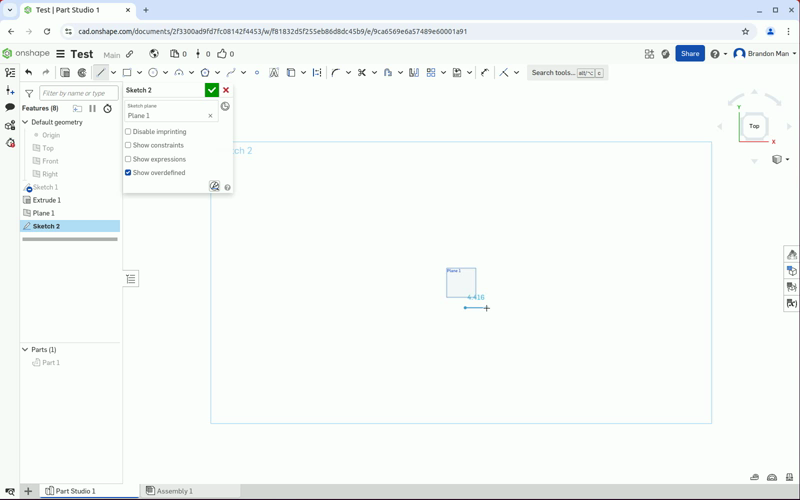
click(486, 307)
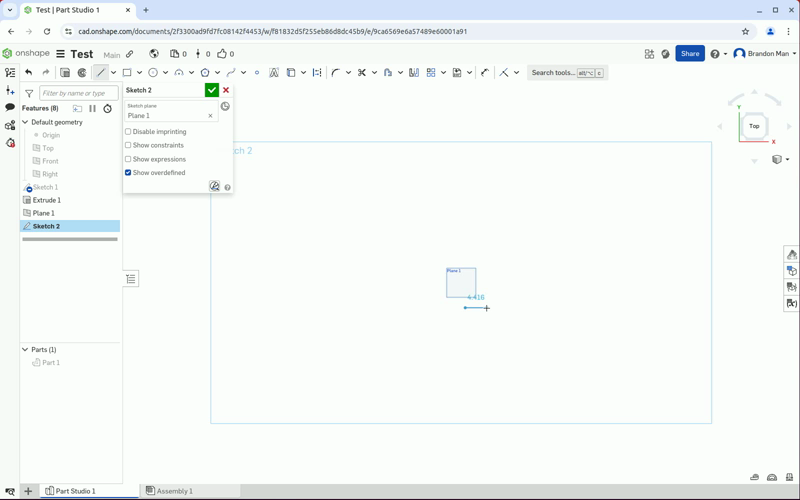
key_up(shift)
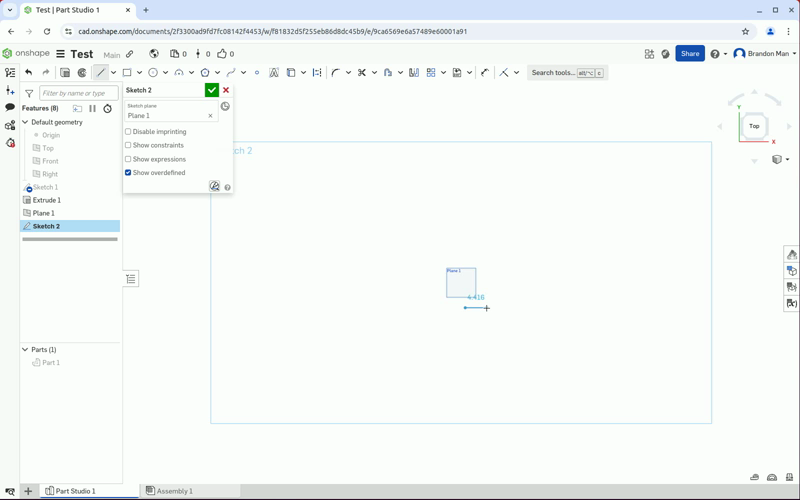
key_down(shift)
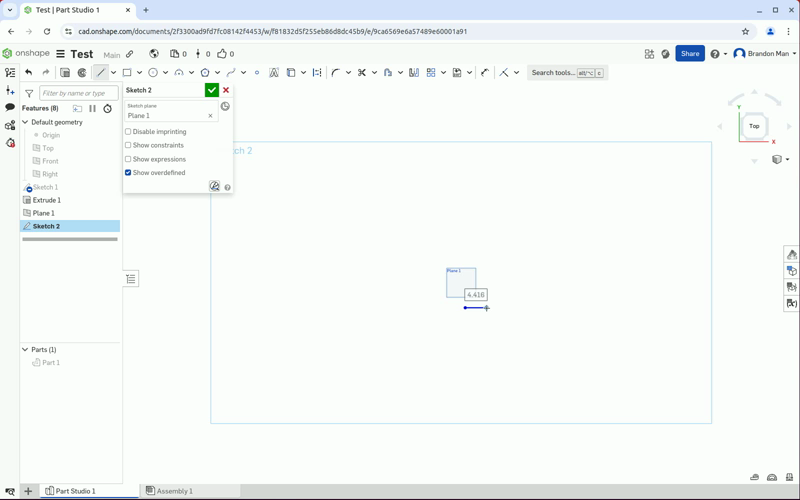
mouse_move(516, 307)
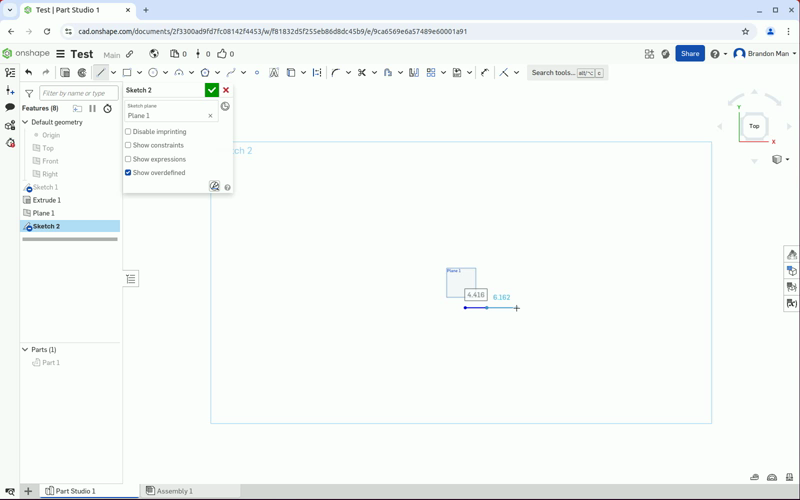
mouse_move(486, 257)
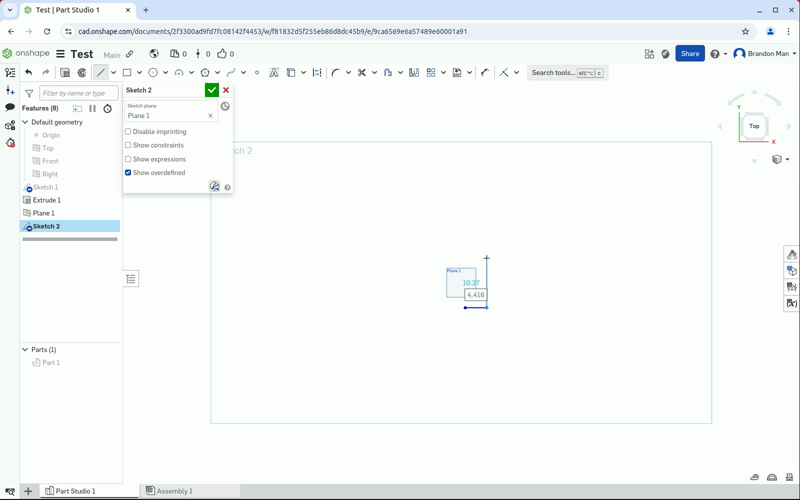
click(486, 257)
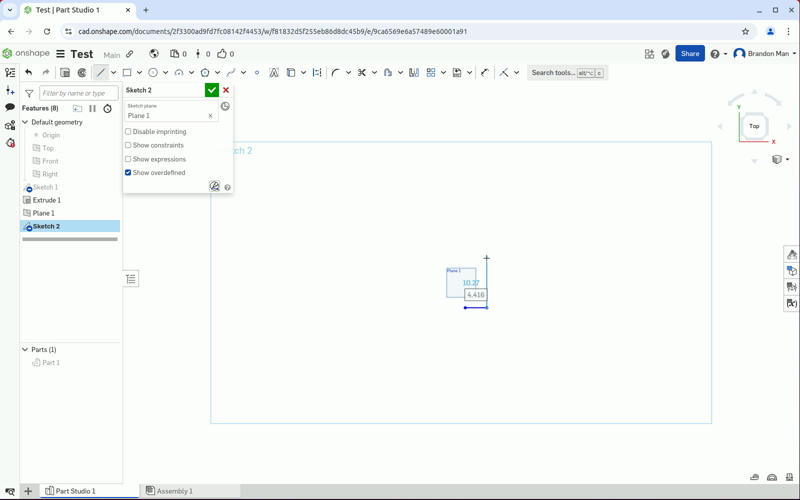
key_up(shift)
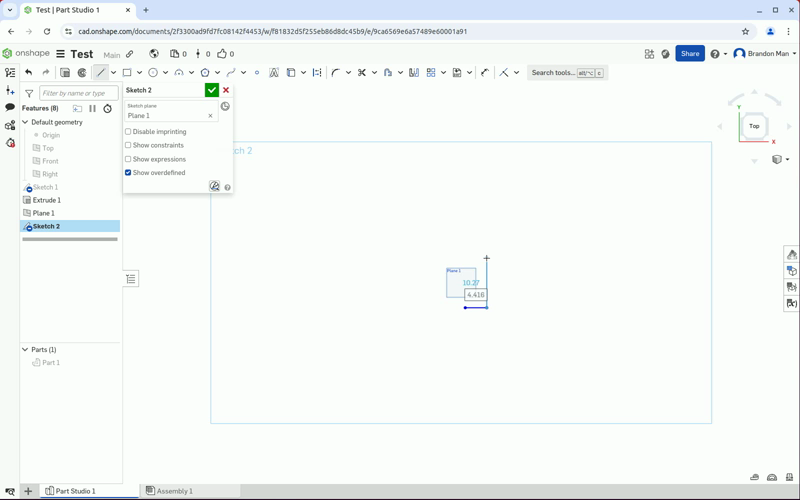
key_down(shift)
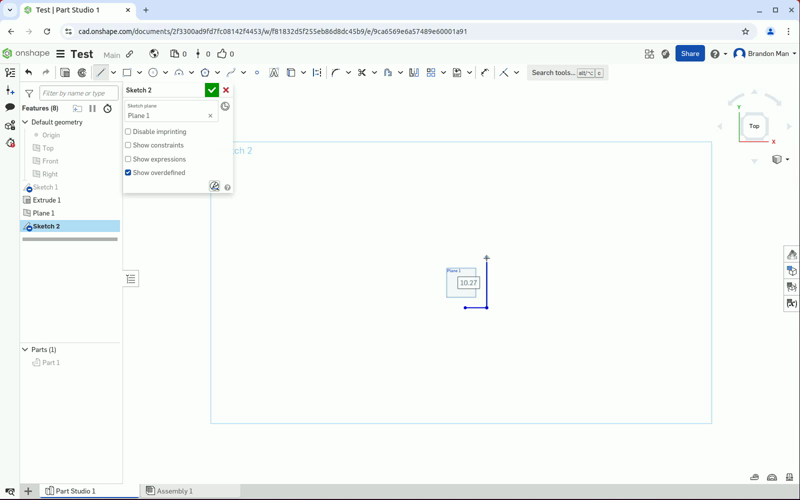
mouse_move(516, 257)
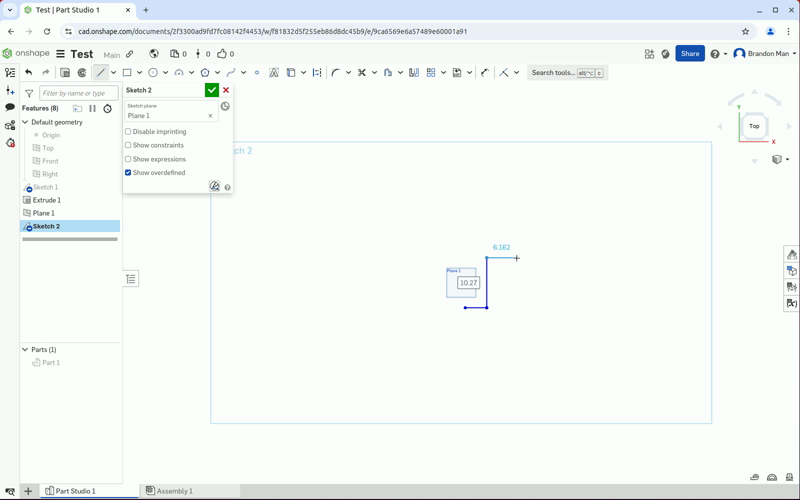
mouse_move(465, 257)
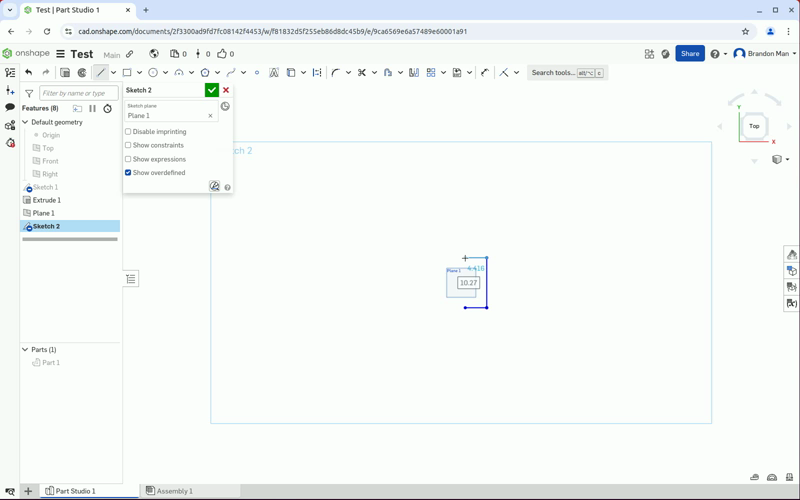
click(465, 257)
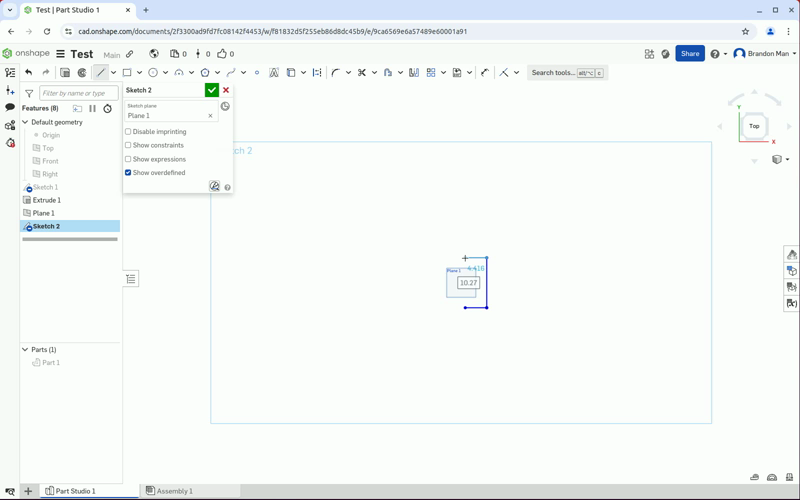
key_up(shift)
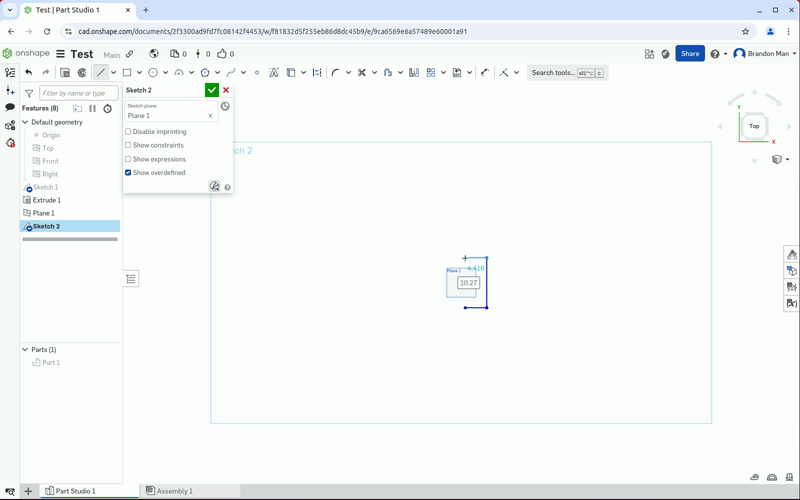
key_down(shift)
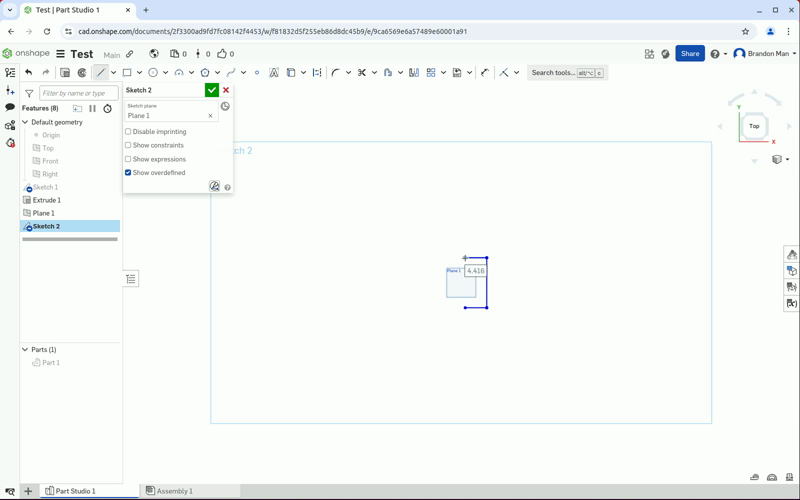
mouse_move(495, 257)
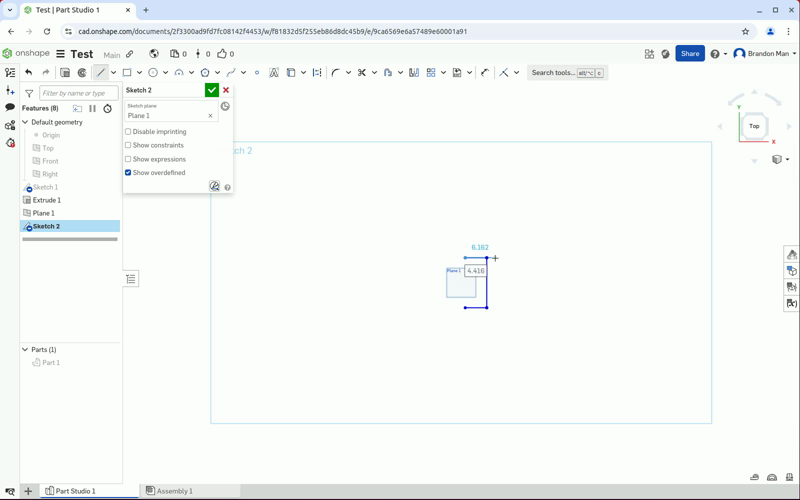
mouse_move(465, 279)
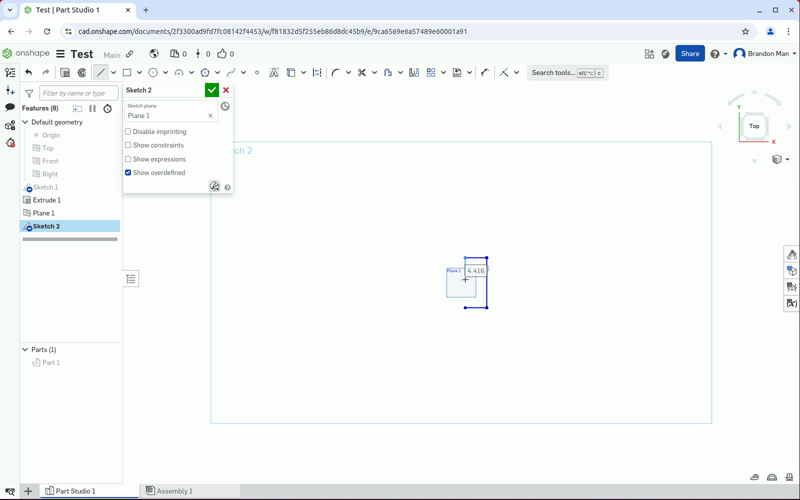
click(465, 279)
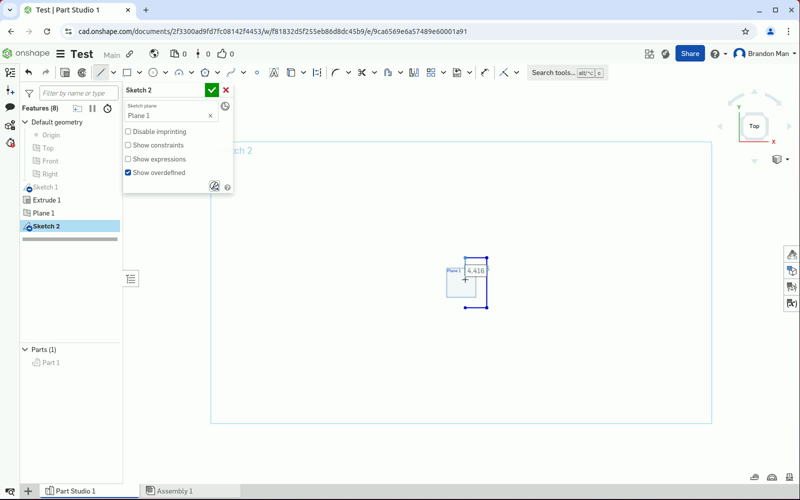
key_up(shift)
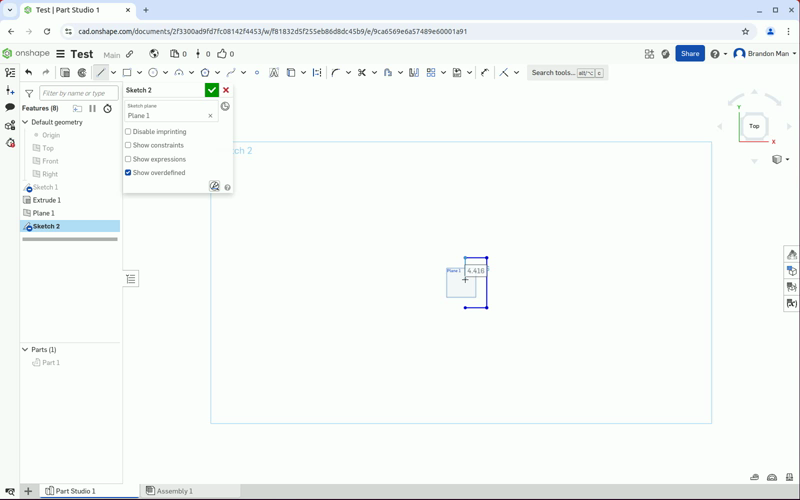
mouse_move(495, 279)
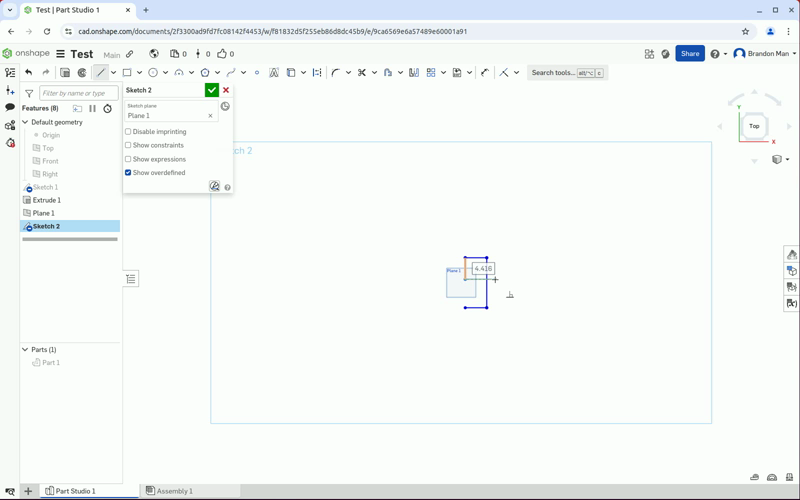
key_down(shift)
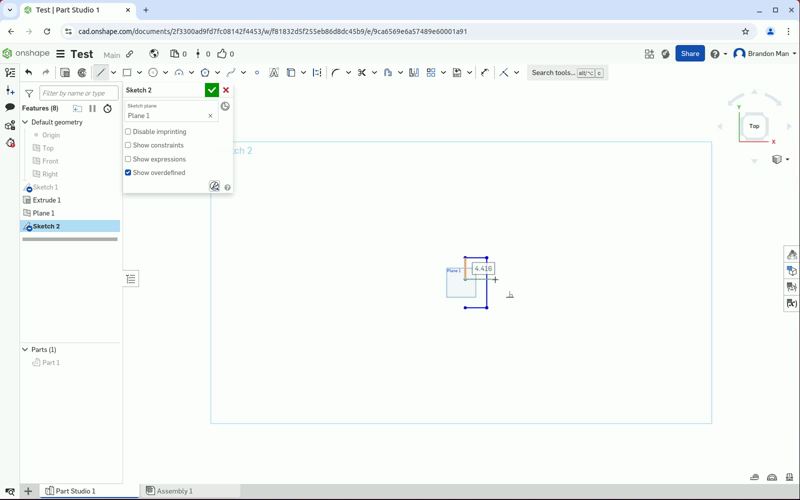
mouse_move(465, 307)
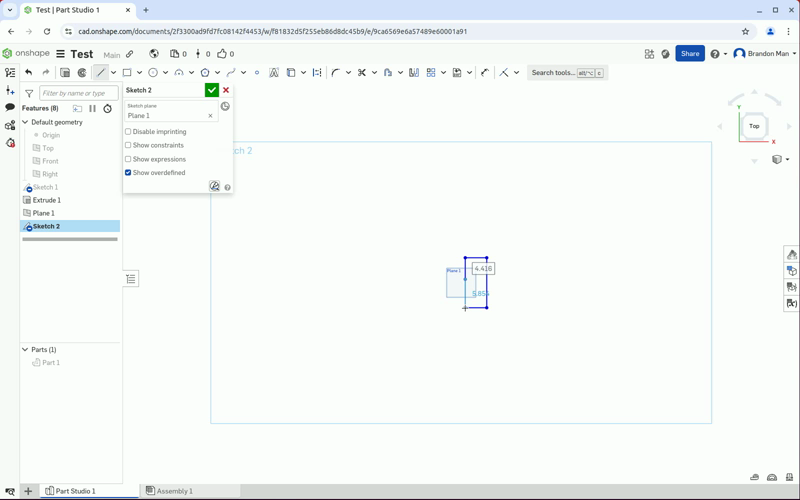
key_up(shift)
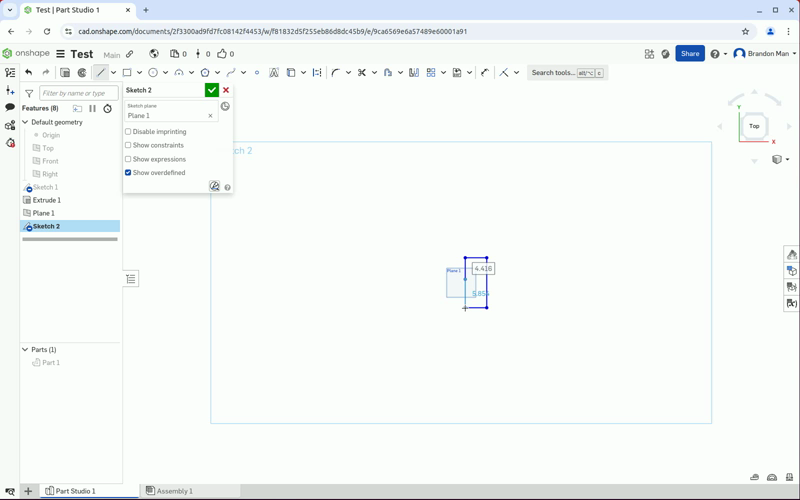
click(465, 307)
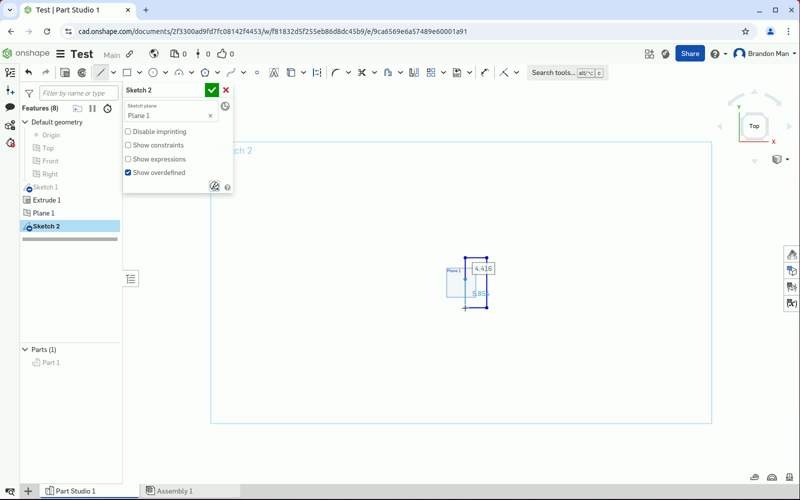
key(esc)
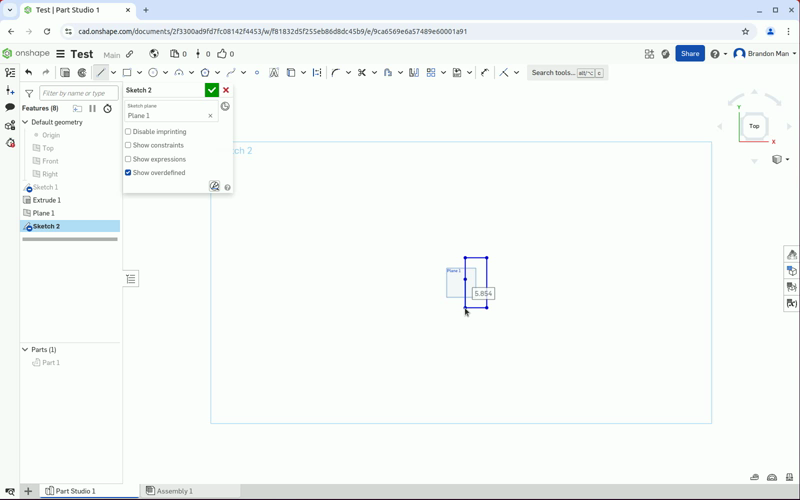
mouse_move(472, 265)
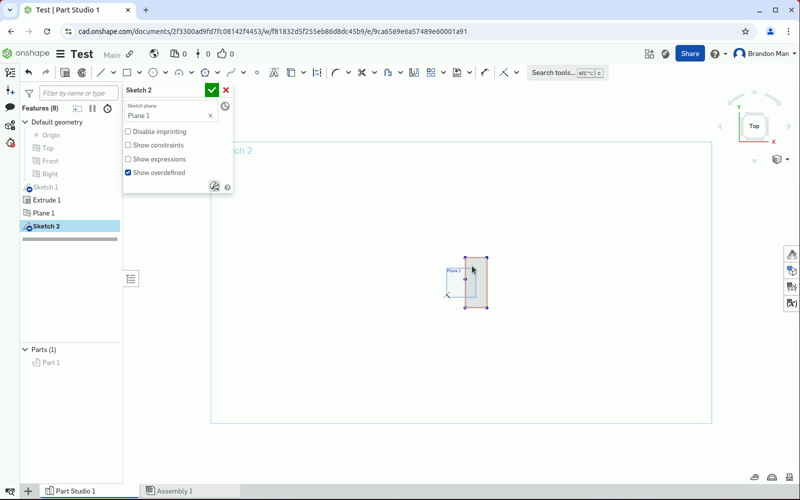
scroll(6)
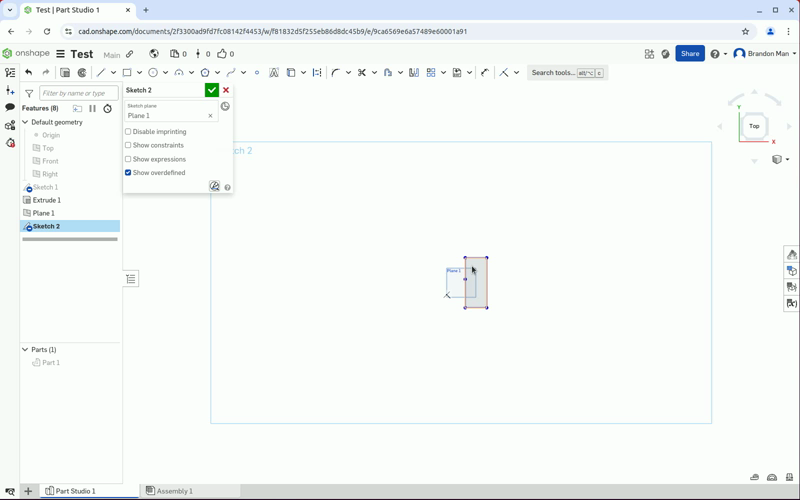
scroll(6)
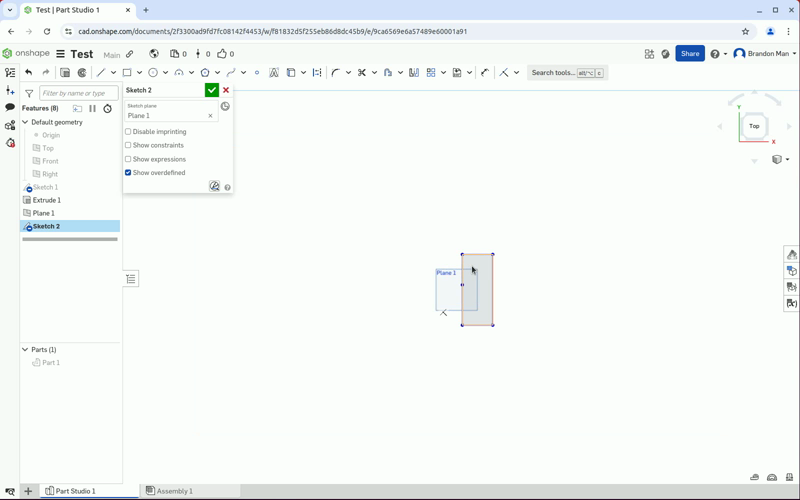
scroll(6)
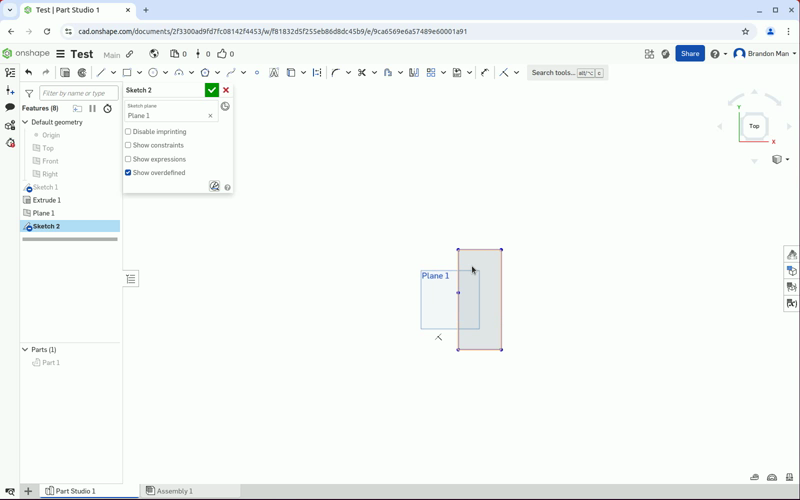
scroll(6)
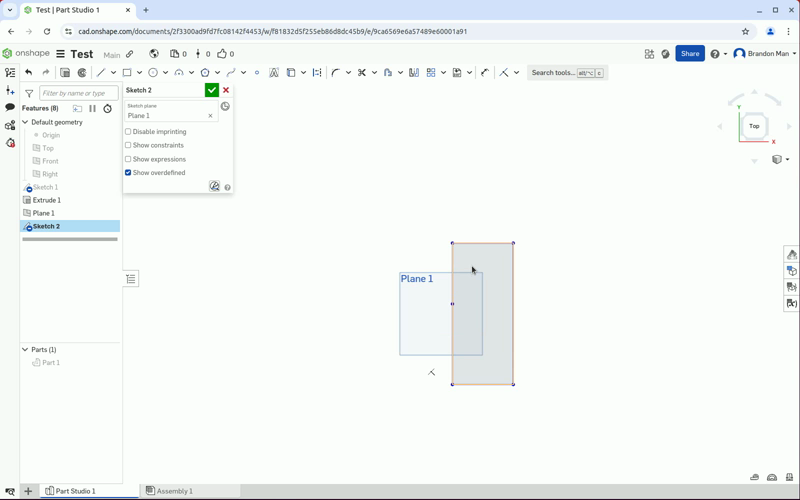
scroll(6)
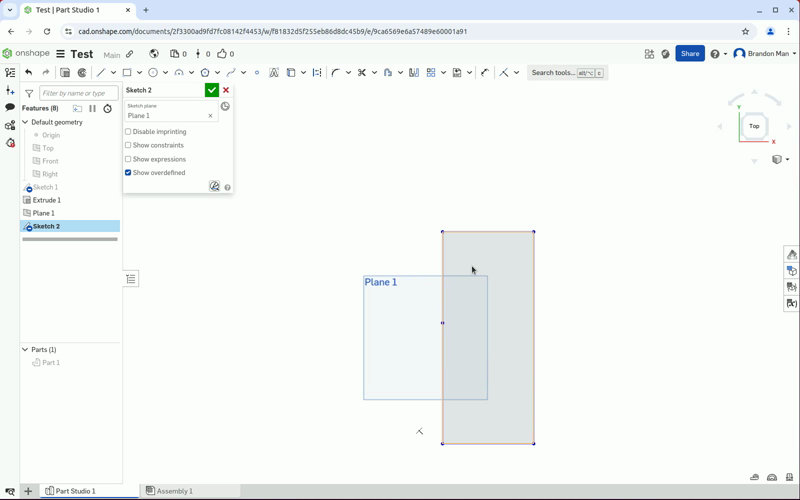
scroll(6)
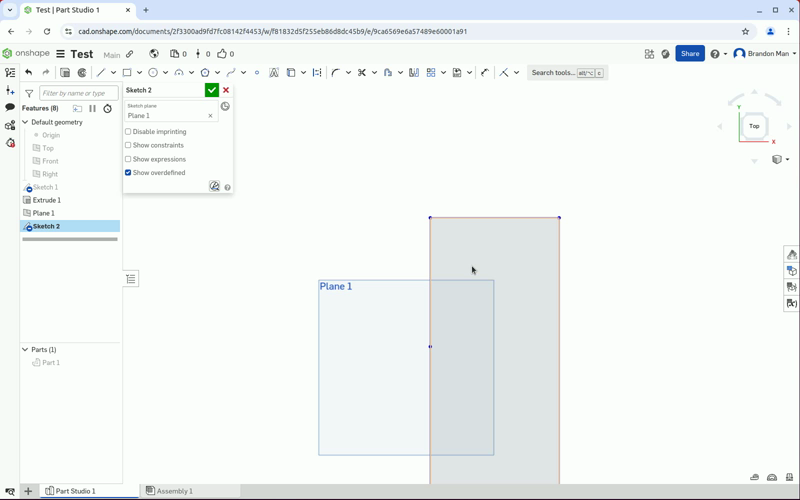
scroll(6)
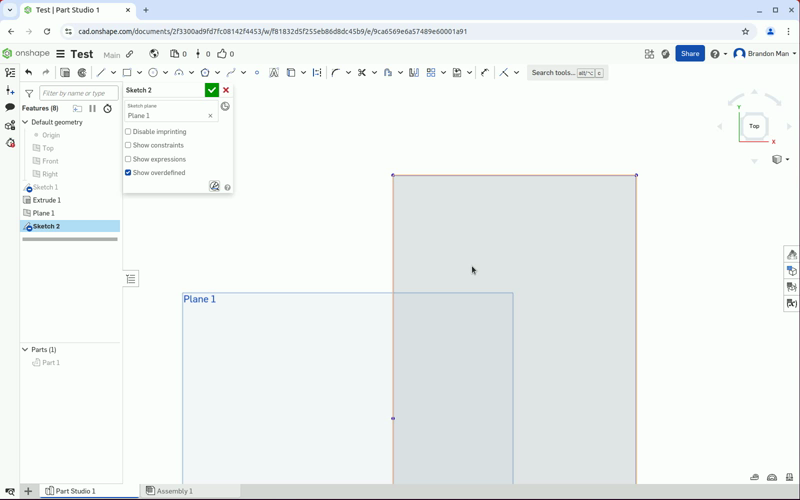
click(472, 265)
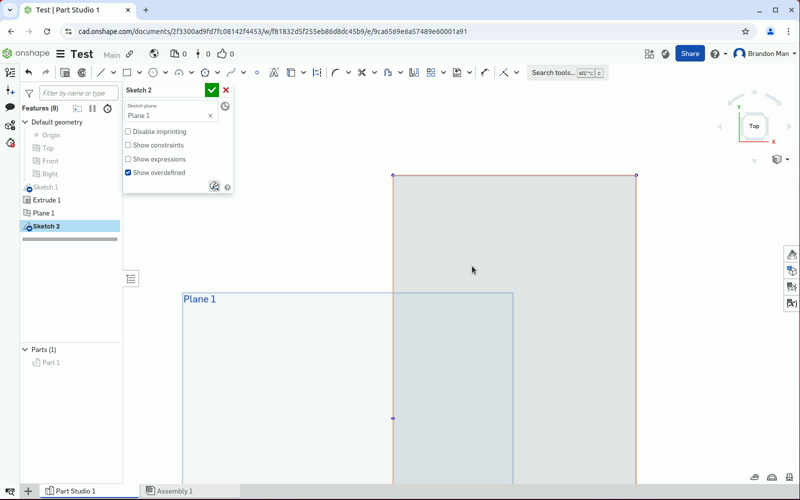
scroll(-6)
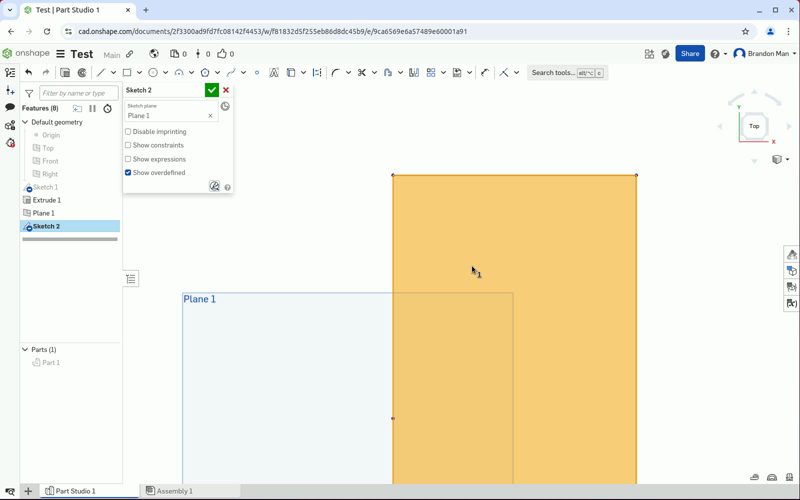
scroll(-6)
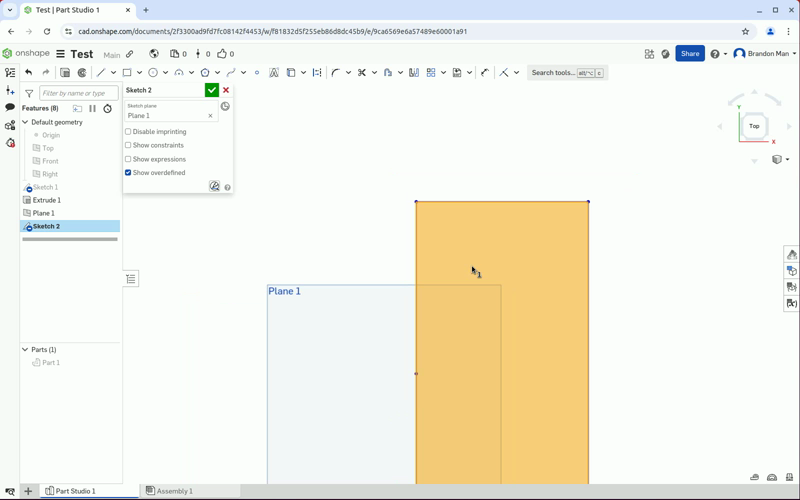
scroll(-6)
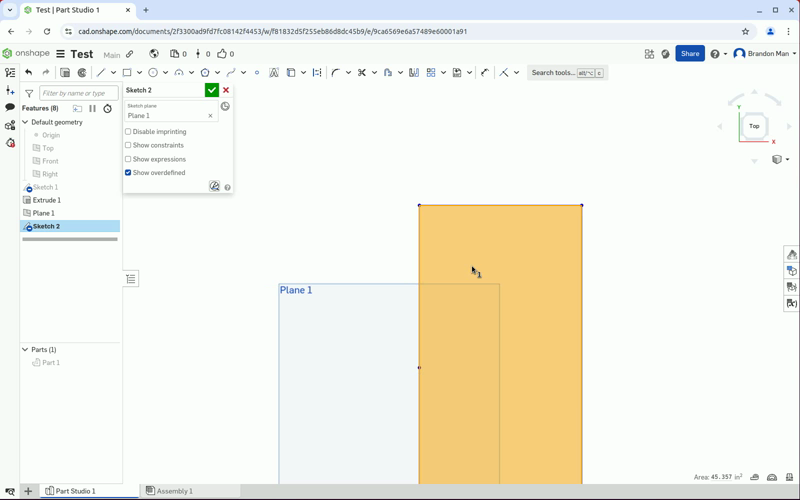
scroll(-6)
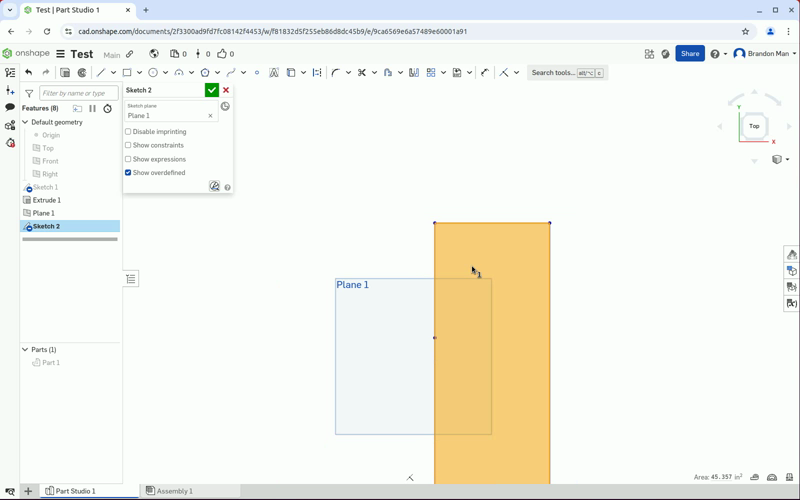
scroll(-6)
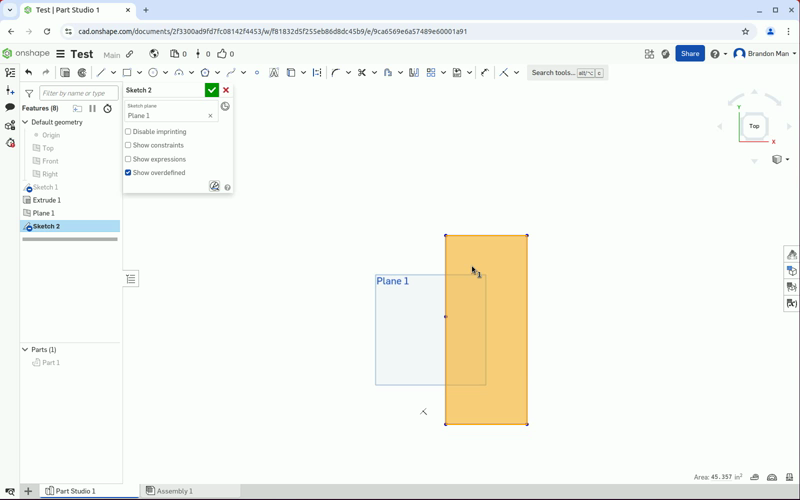
scroll(-6)
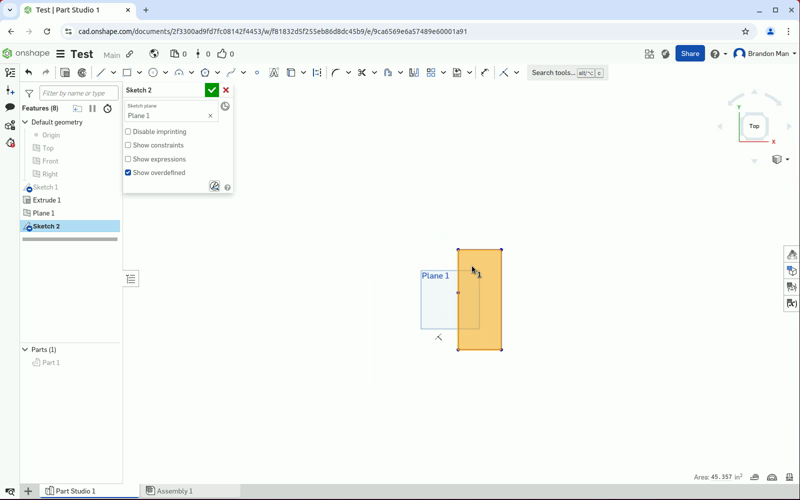
scroll(-6)
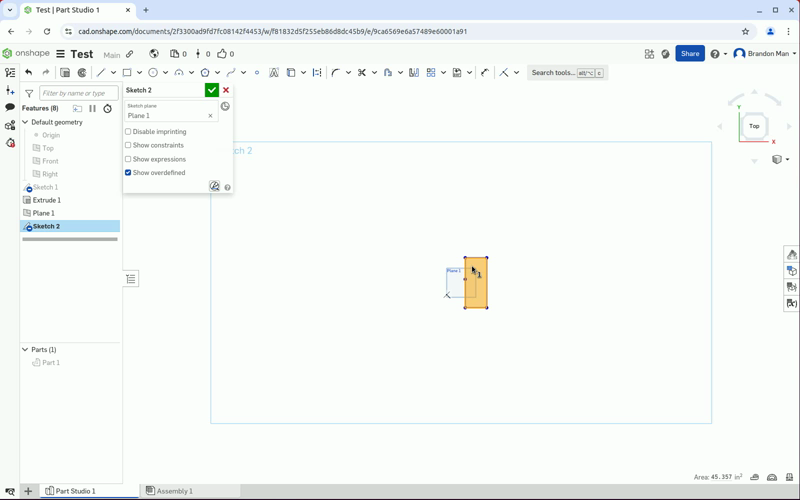
mouse_move(73, 352)
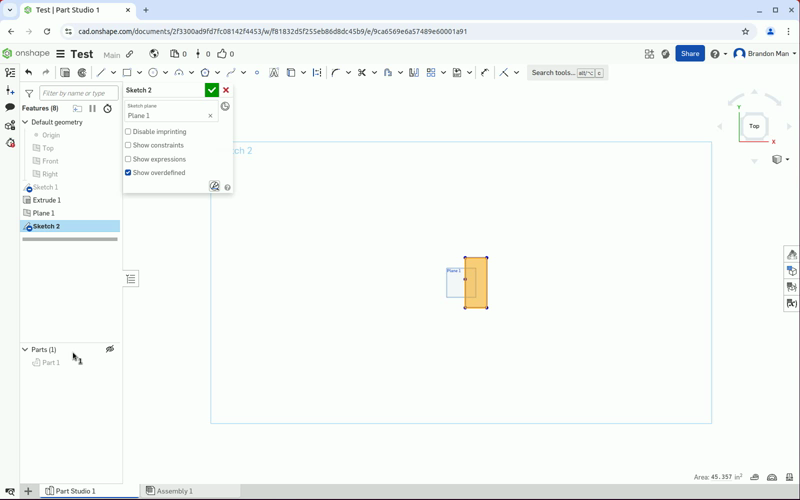
key(shift+y)
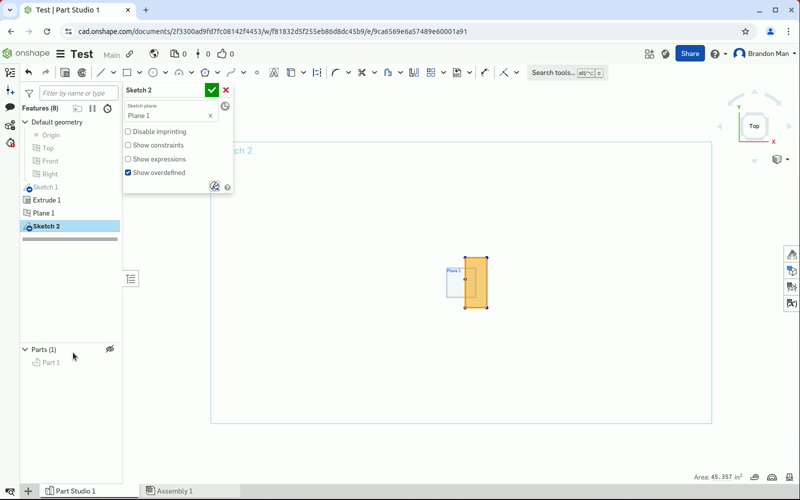
key(shift+e)
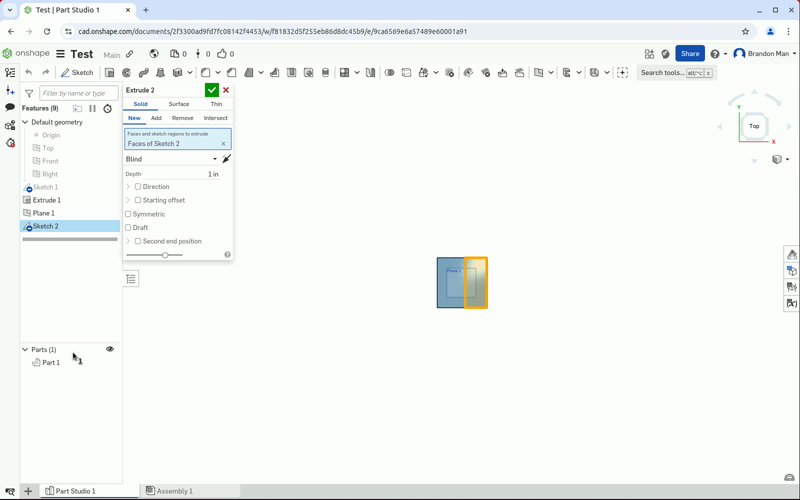
mouse_move(143, 106)
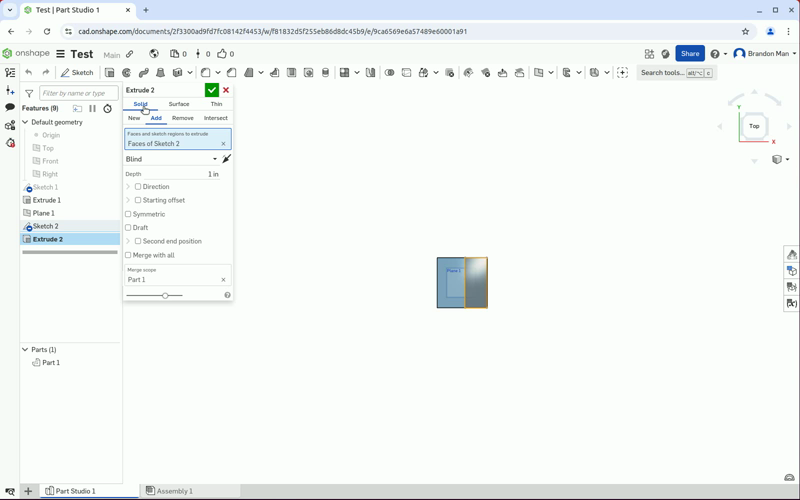
click(143, 106)
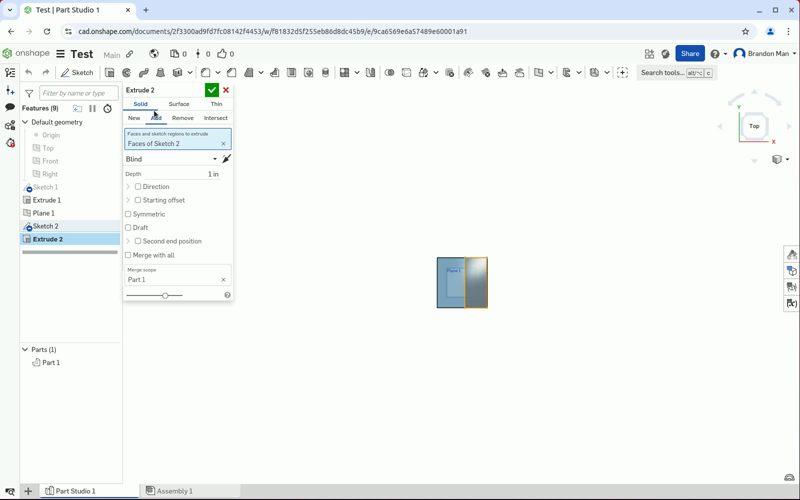
mouse_move(186, 120)
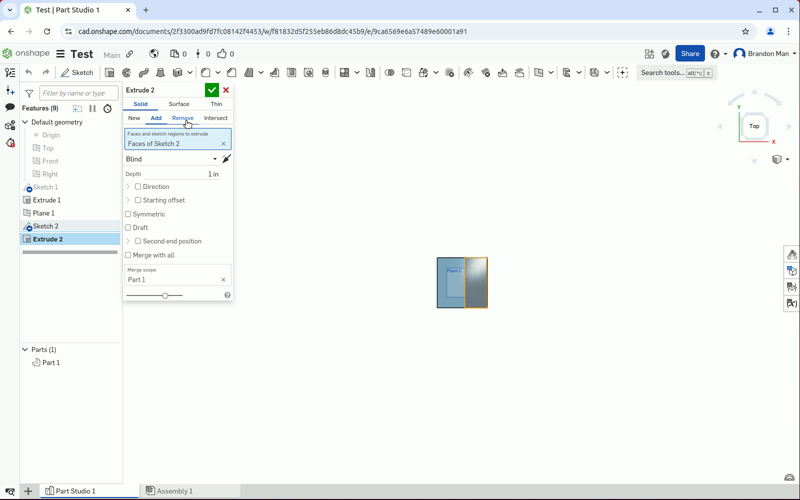
click(186, 120)
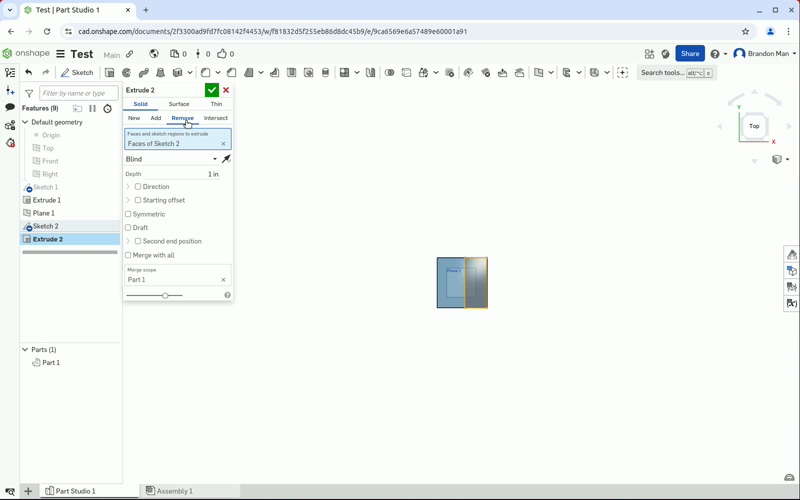
key(tab, 4)
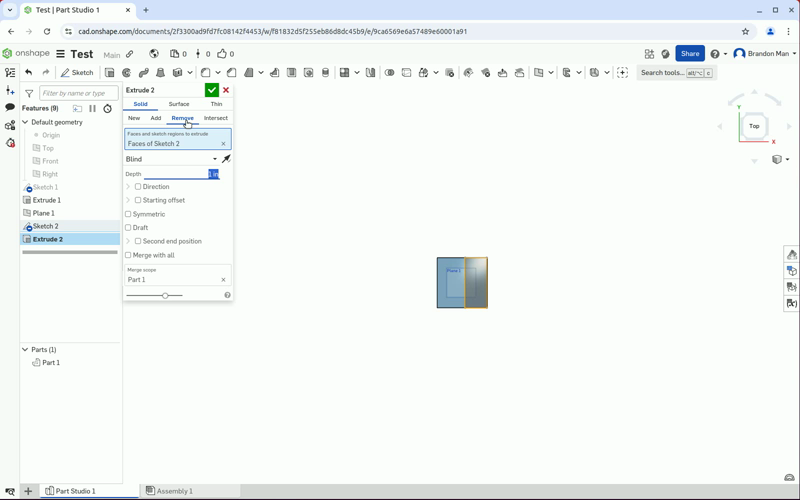
text(10.11)
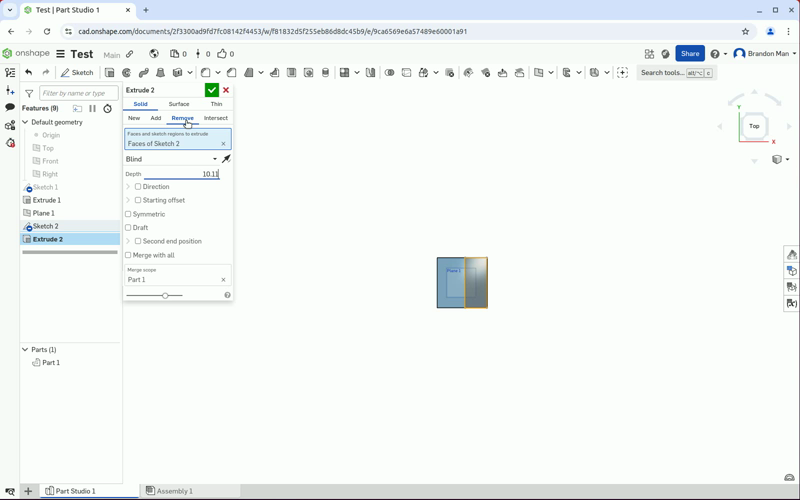
key(tab, 6)
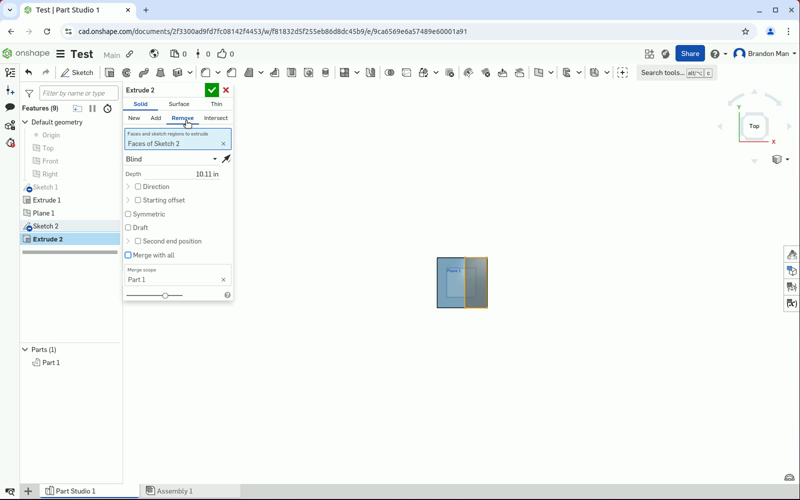
key(space)
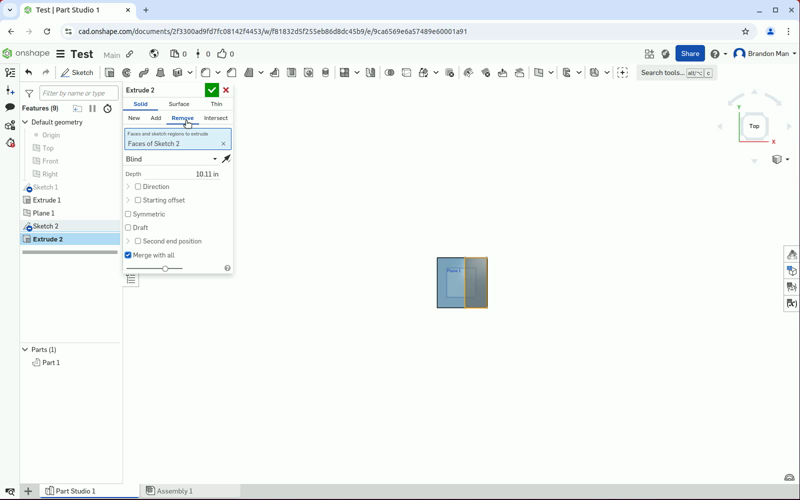
key(enter)
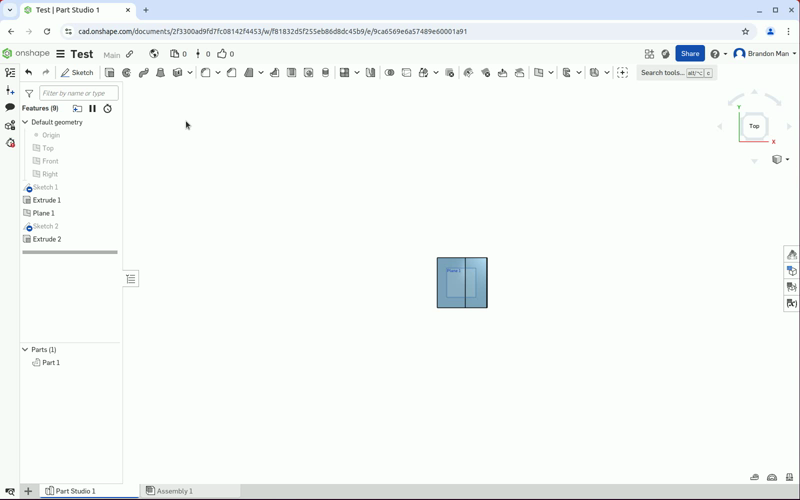
key(shift+h)
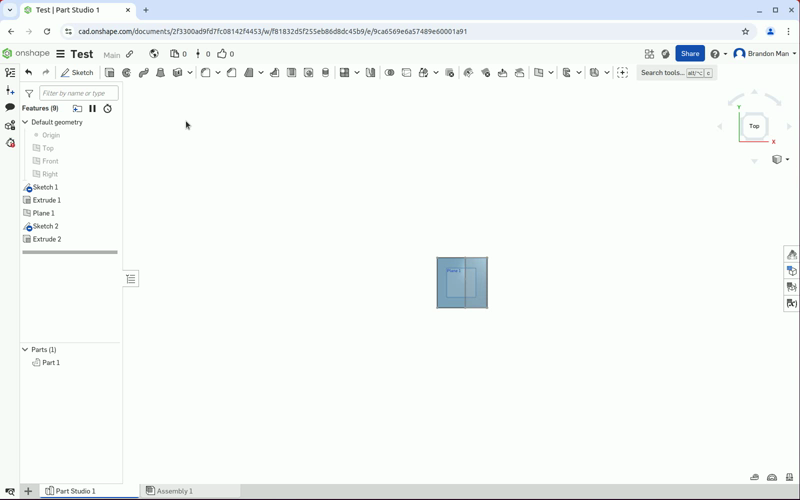
key(shift+h)
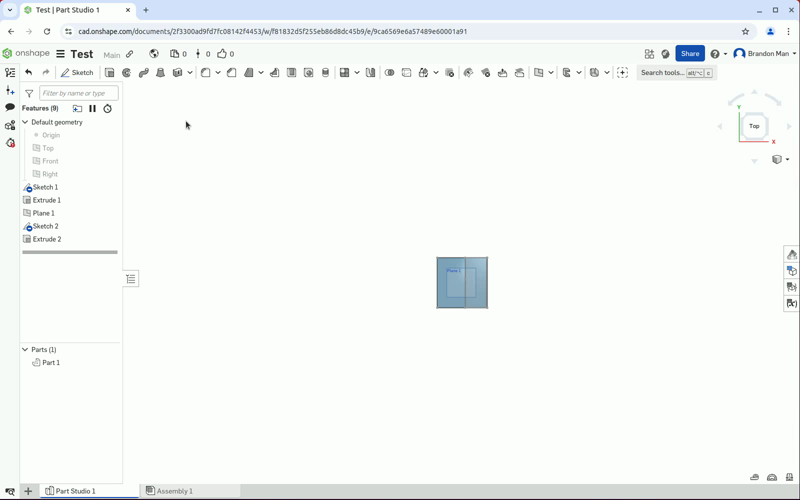
key(shift+7)
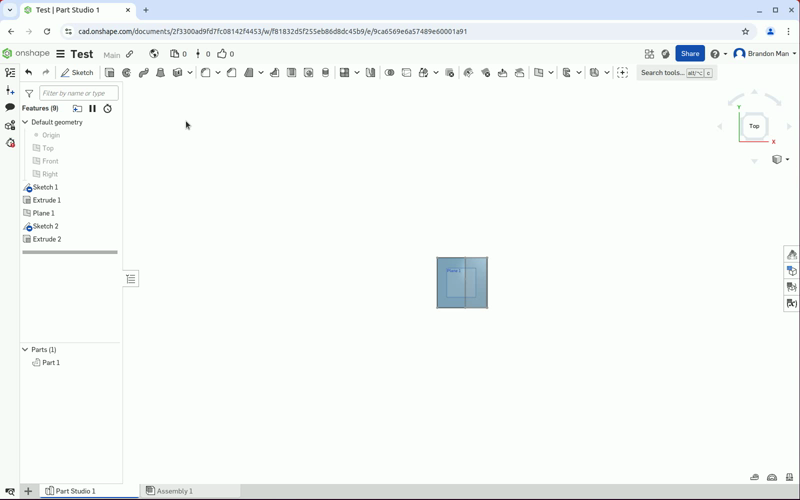
key(up, 3)
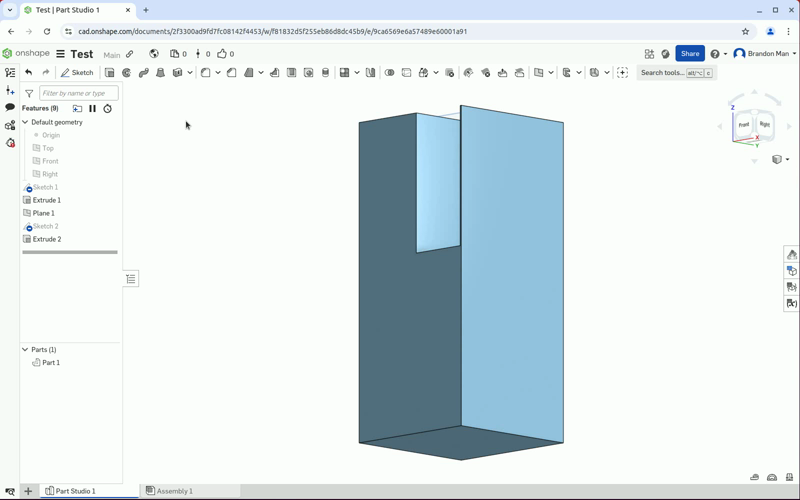
key(left, 3)
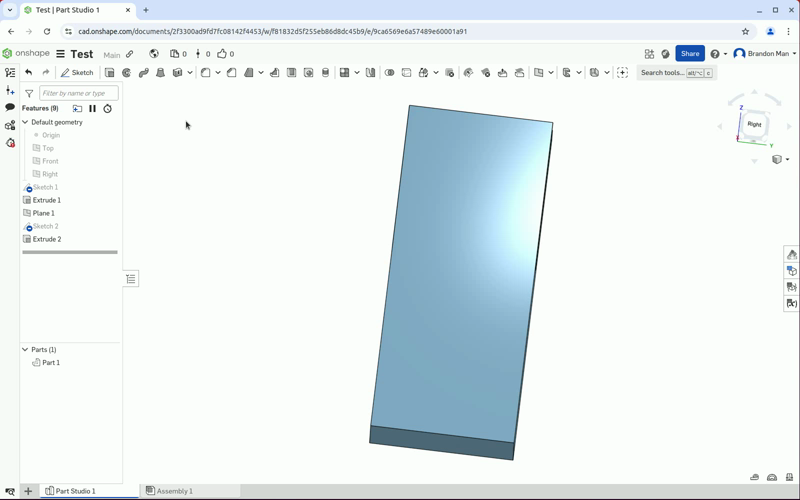
key(right, 3)
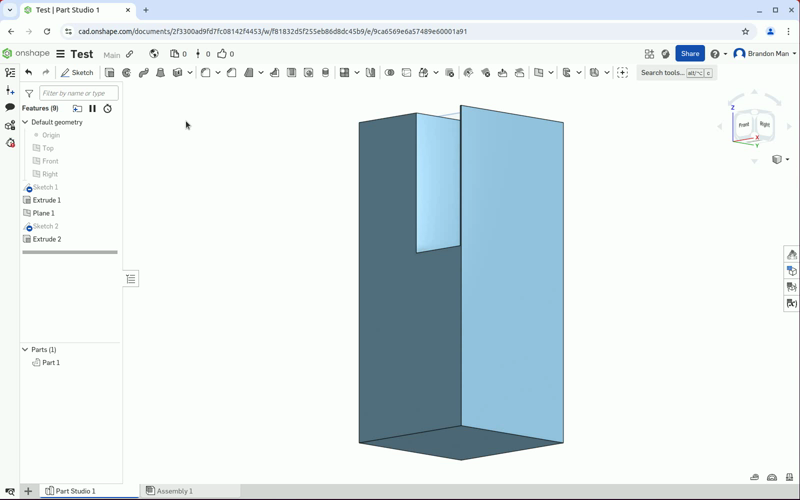
key(down, 3)
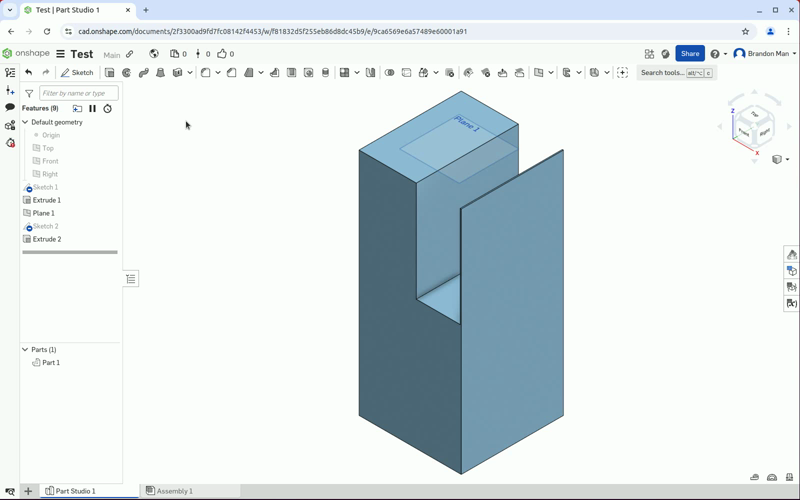
mouse_move(73, 189)
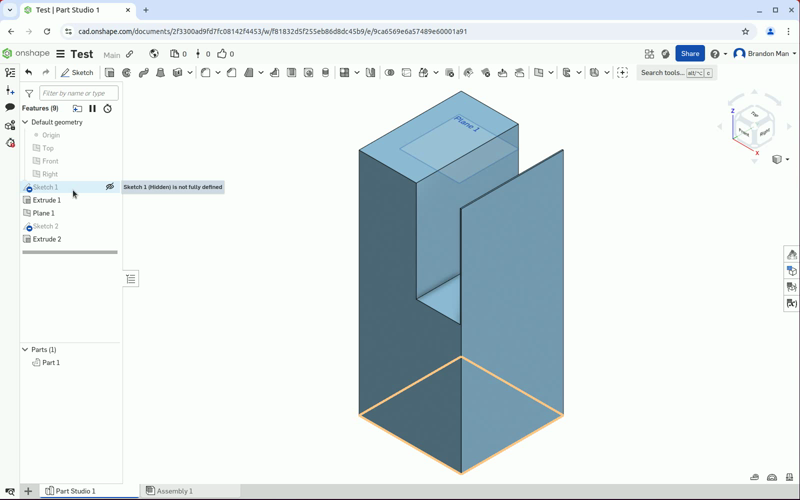
click(73, 189)